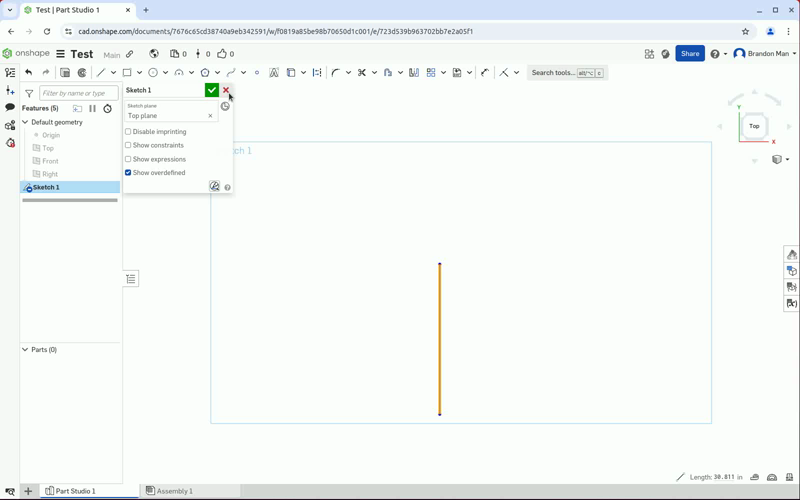
key(shift+h)
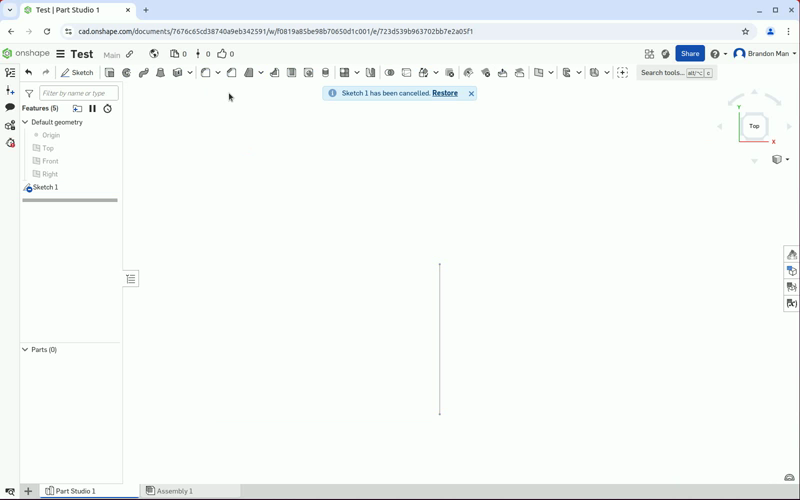
key(shift+s)
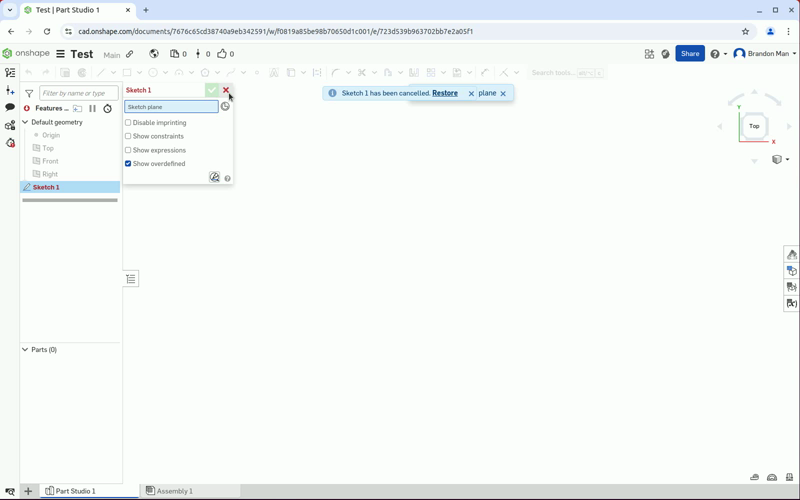
mouse_move(73, 150)
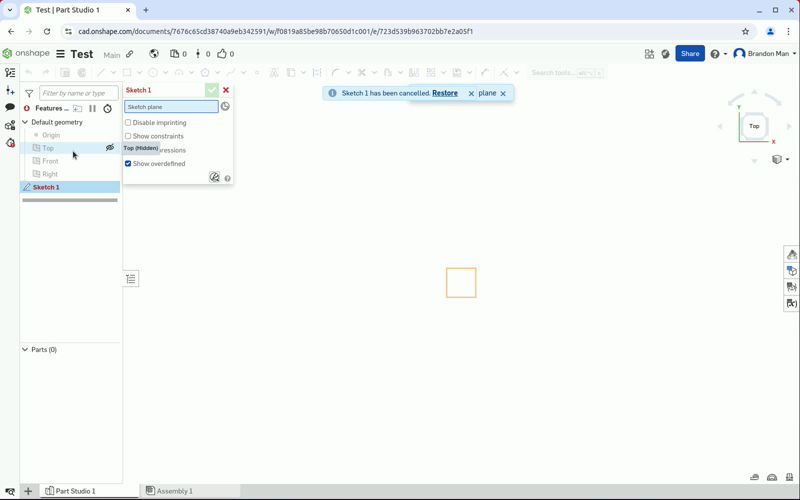
click(73, 150)
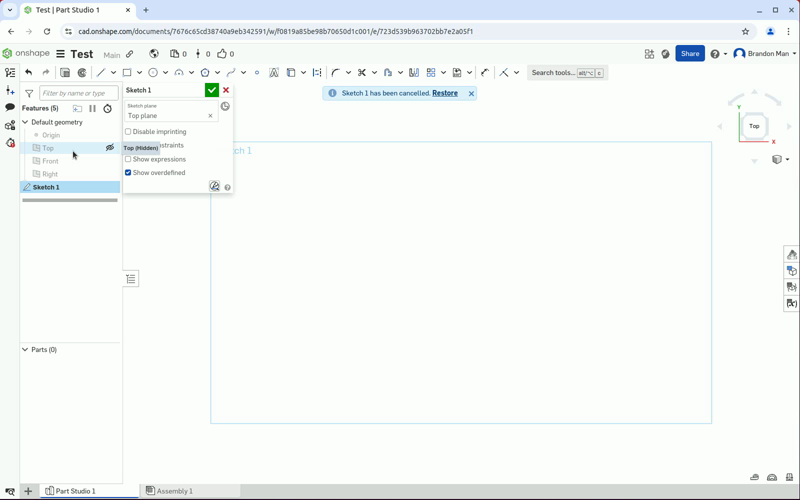
mouse_move(73, 352)
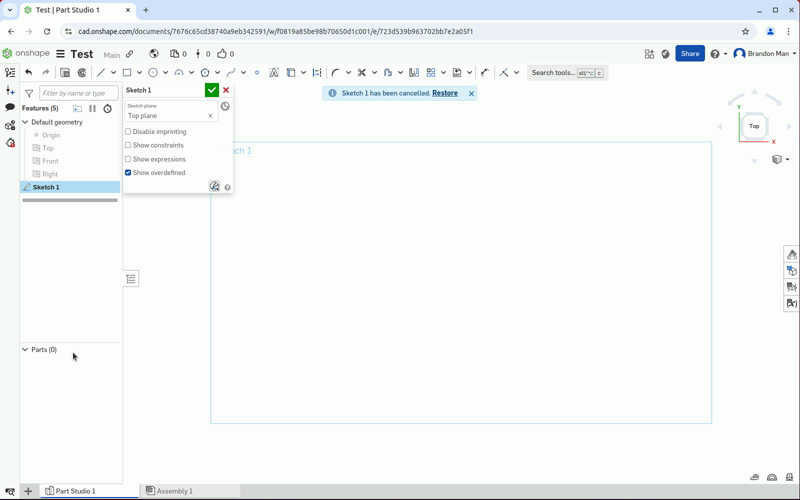
key(y)
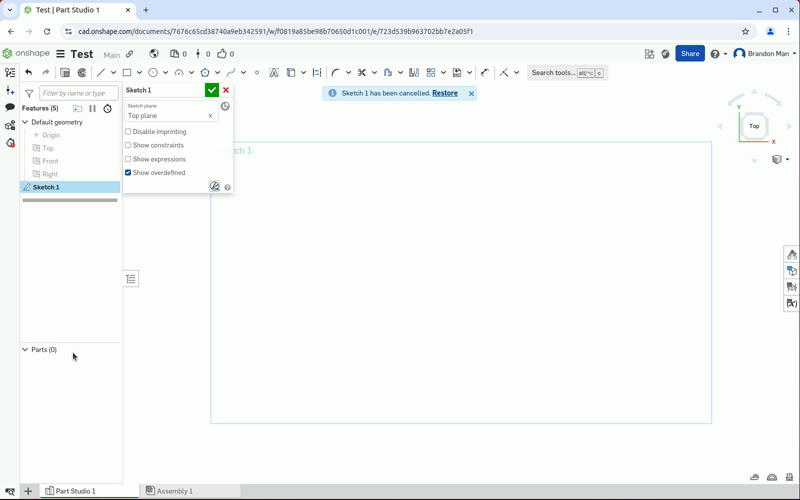
key(l)
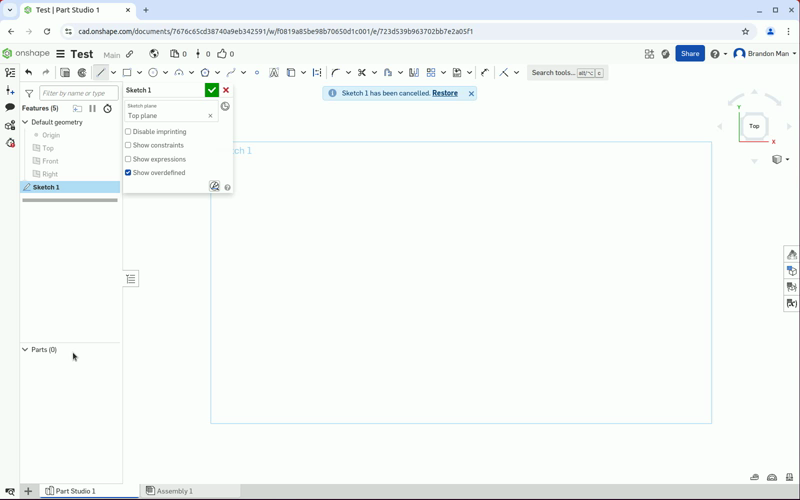
key_down(shift)
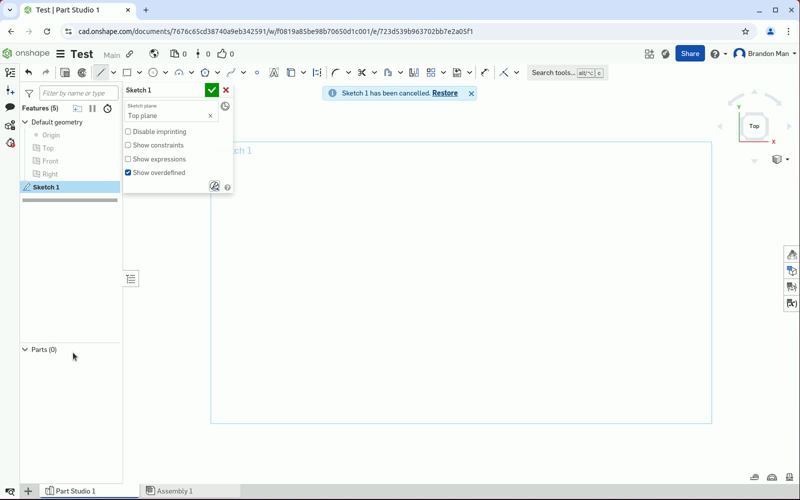
mouse_move(348, 267)
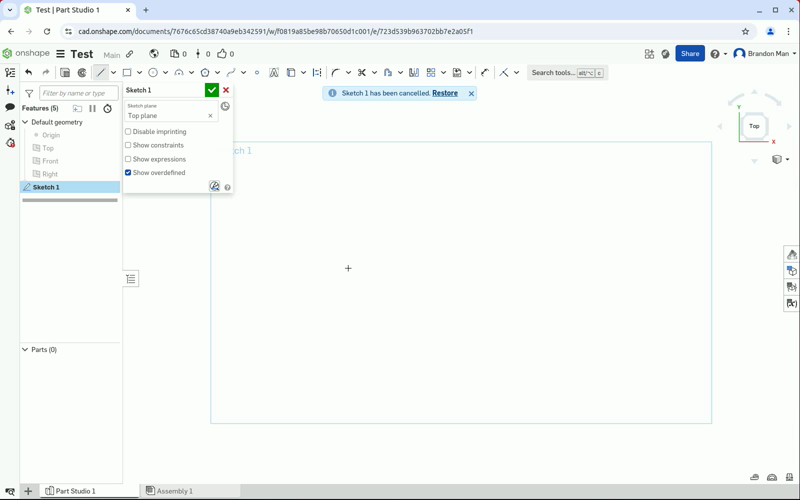
click(348, 267)
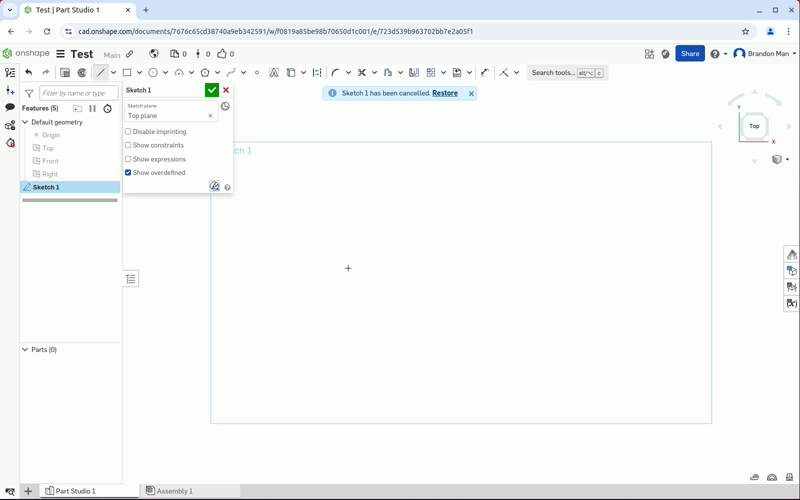
key_up(shift)
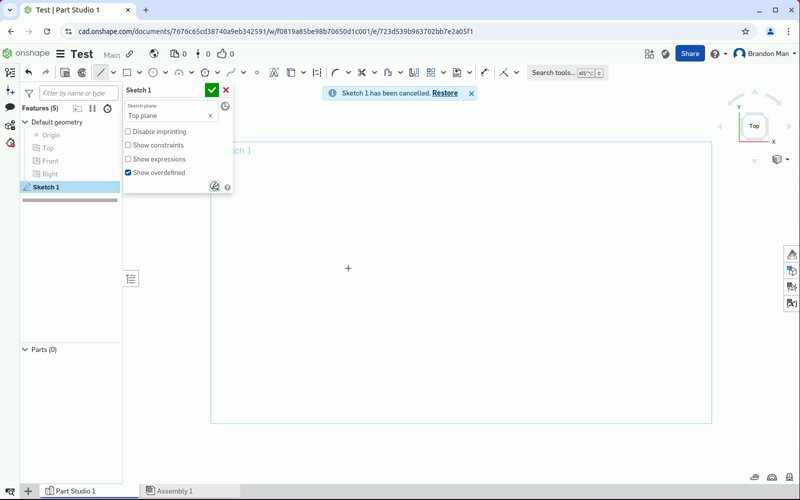
key_down(shift)
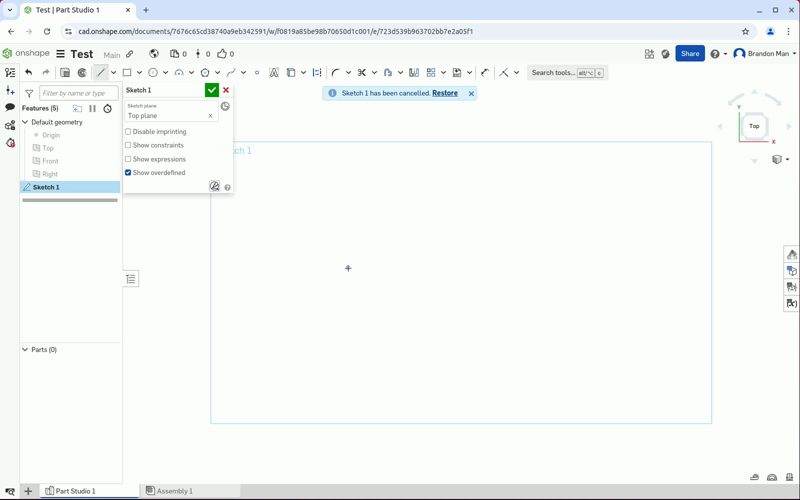
mouse_move(485, 267)
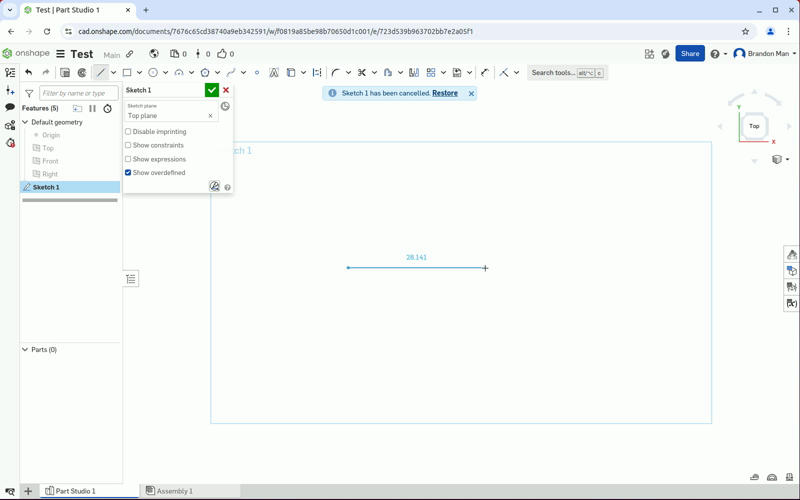
click(485, 267)
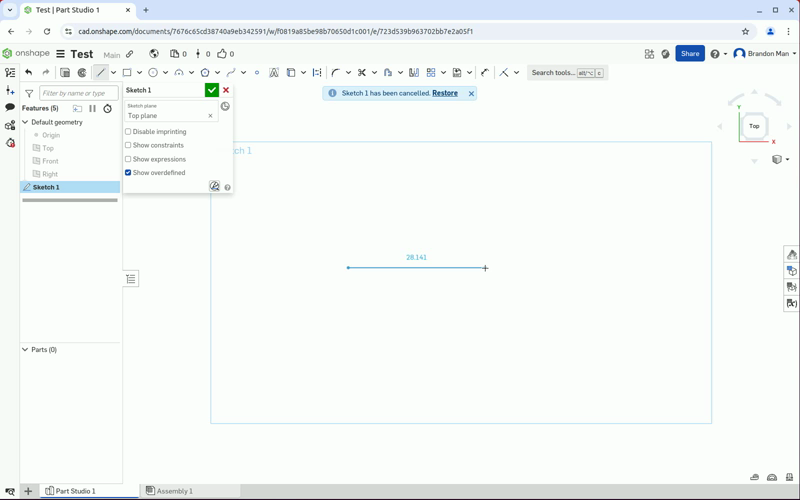
key_up(shift)
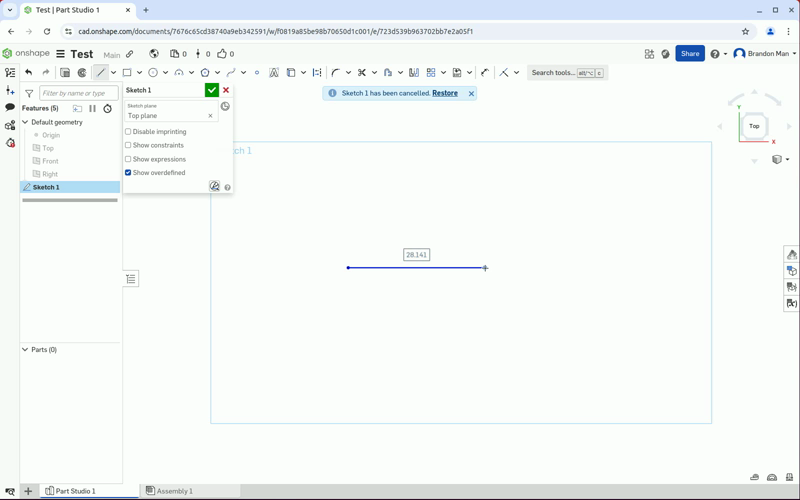
key_down(shift)
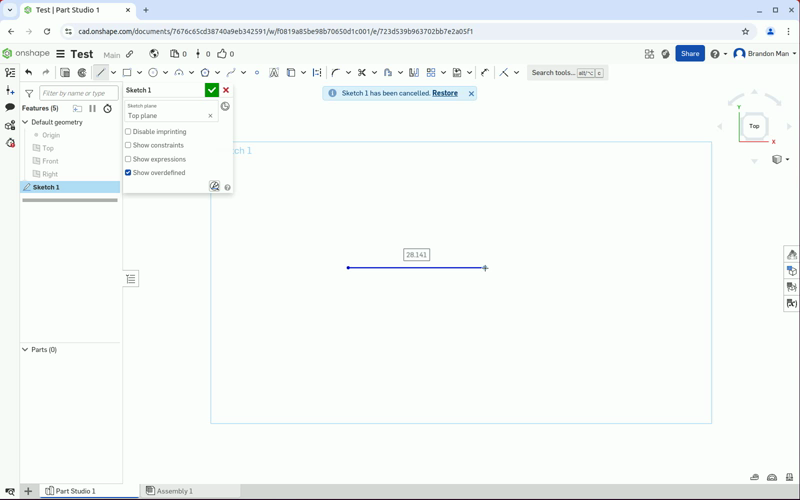
mouse_move(485, 182)
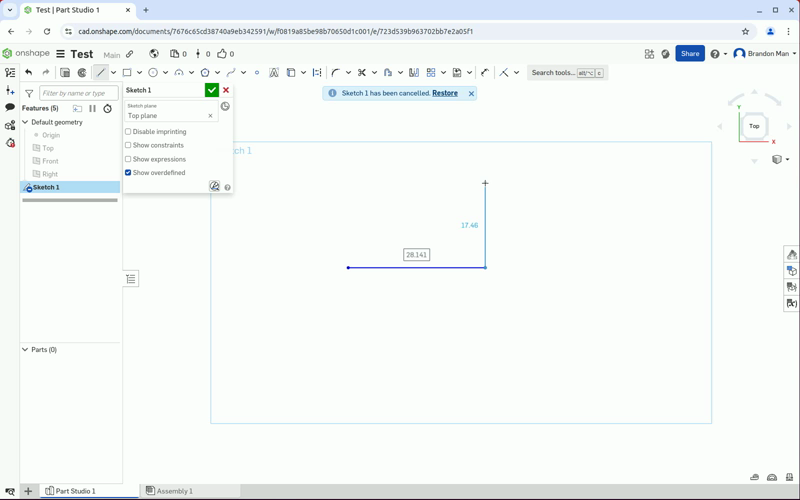
click(485, 182)
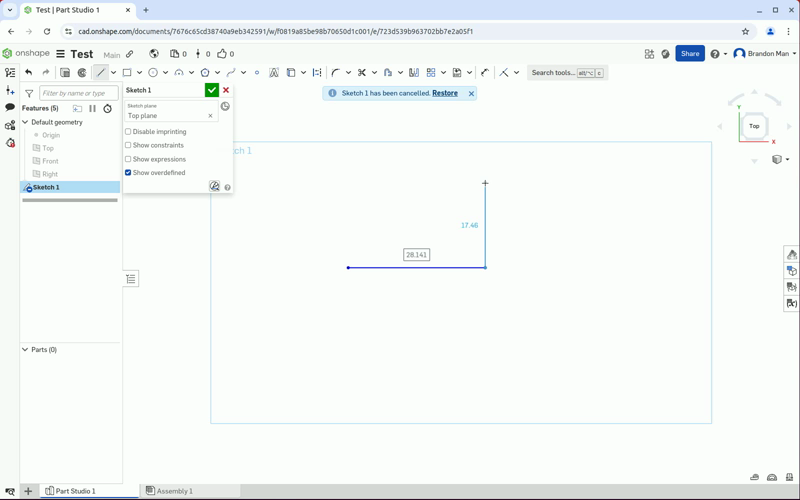
key_up(shift)
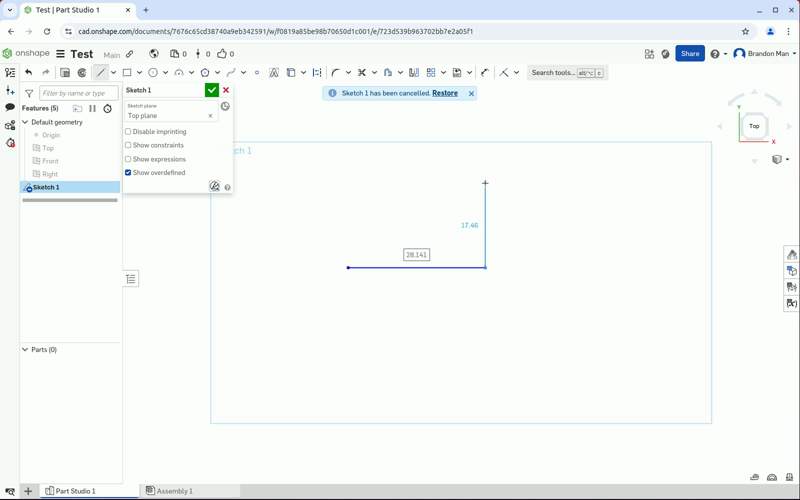
key_down(shift)
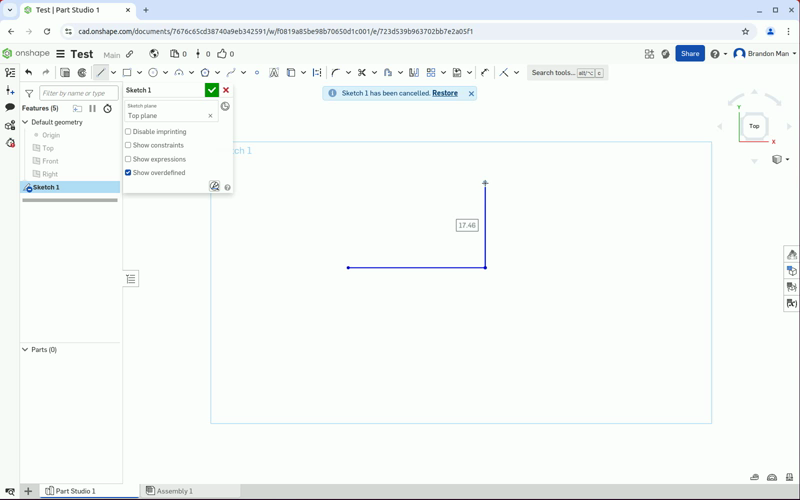
mouse_move(348, 182)
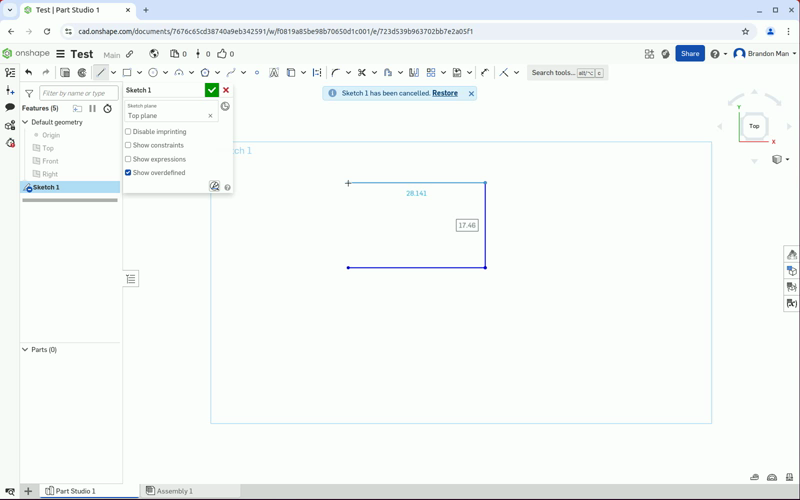
click(348, 182)
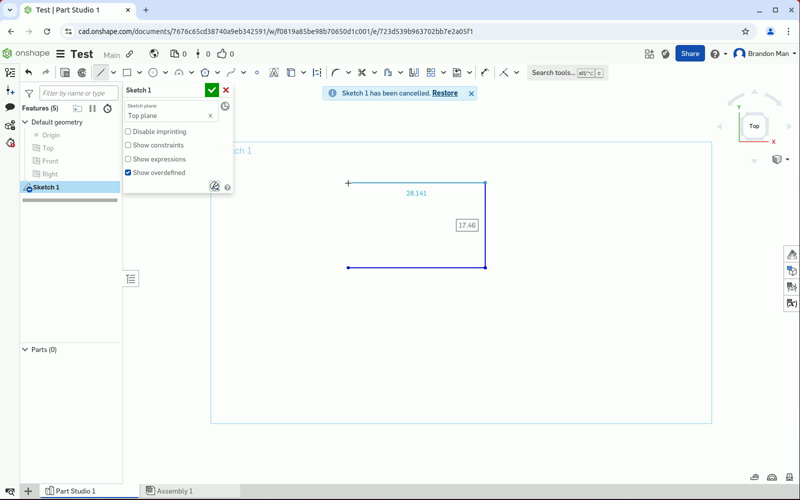
key_up(shift)
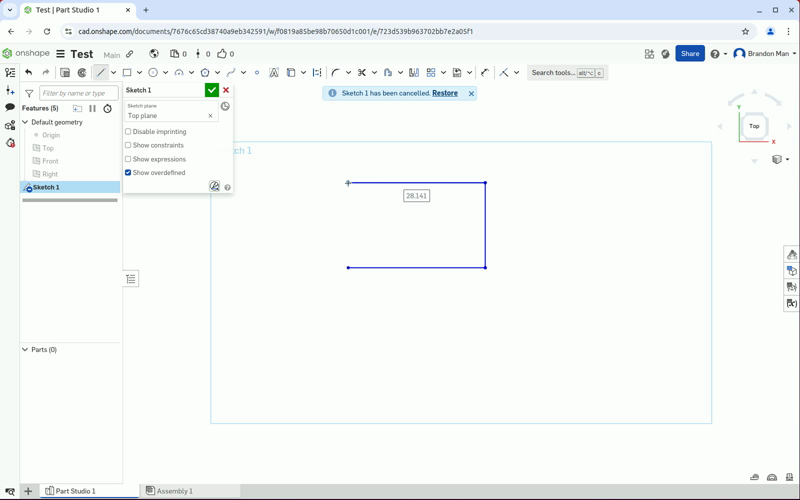
key_down(shift)
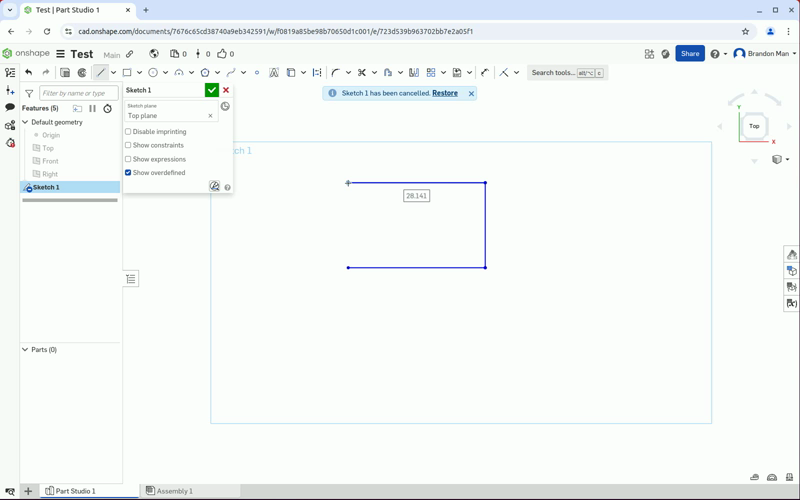
mouse_move(348, 267)
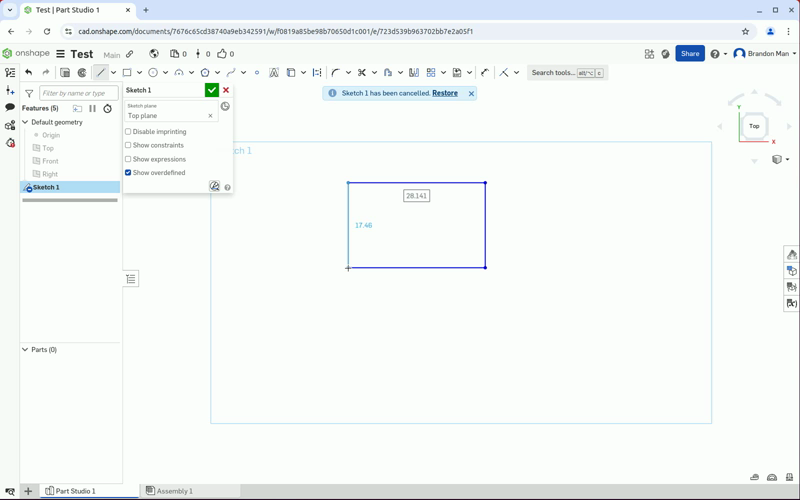
key_up(shift)
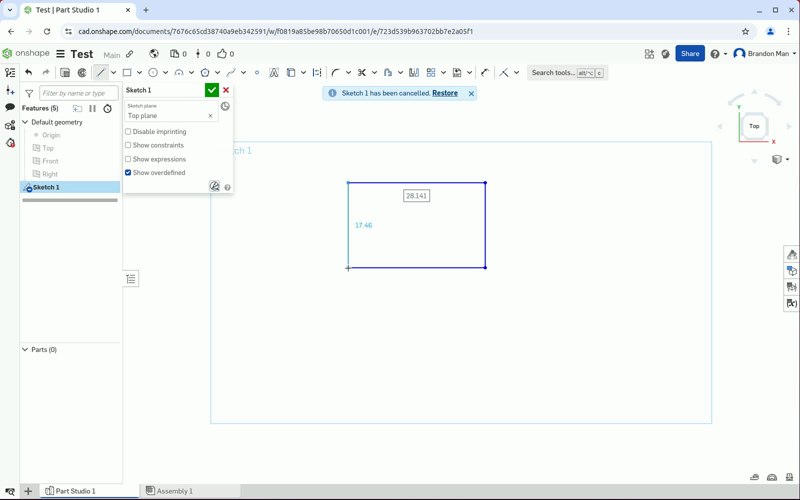
click(348, 267)
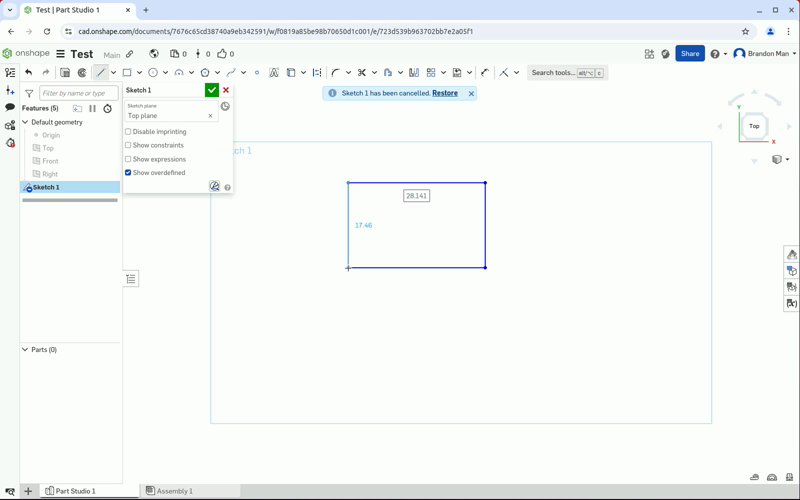
key(esc)
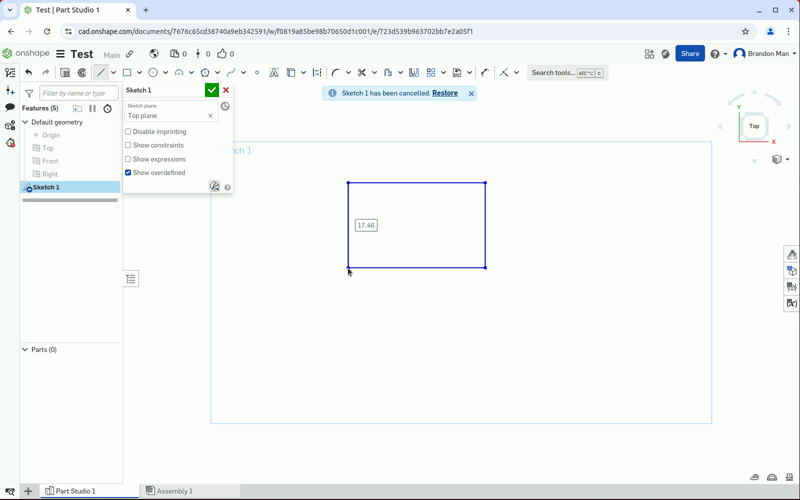
mouse_move(368, 203)
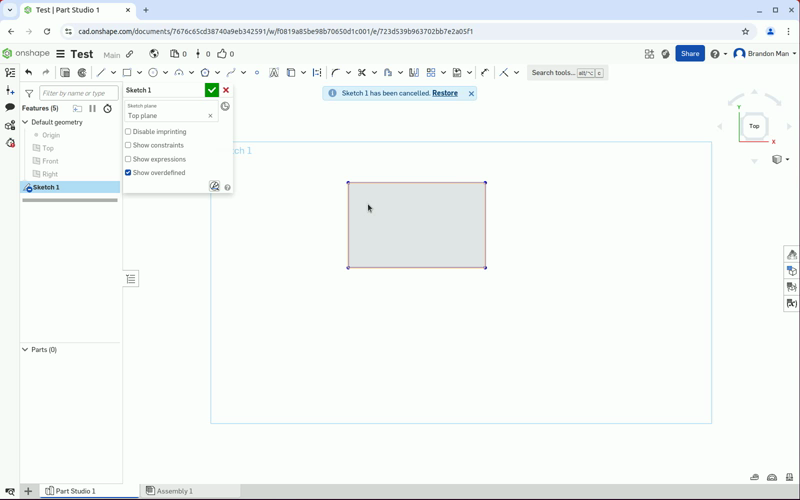
click(368, 203)
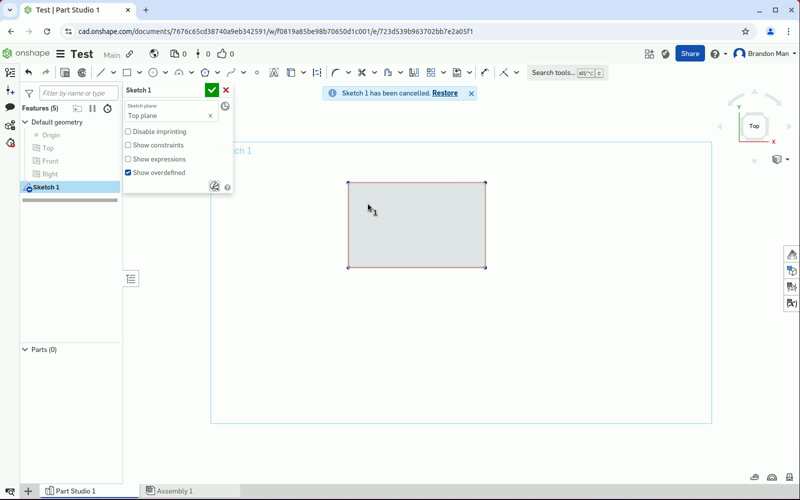
mouse_move(73, 352)
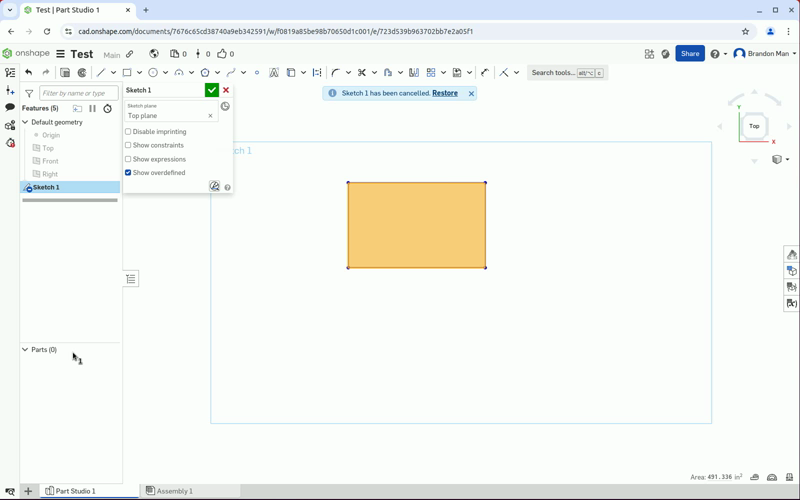
key(shift+y)
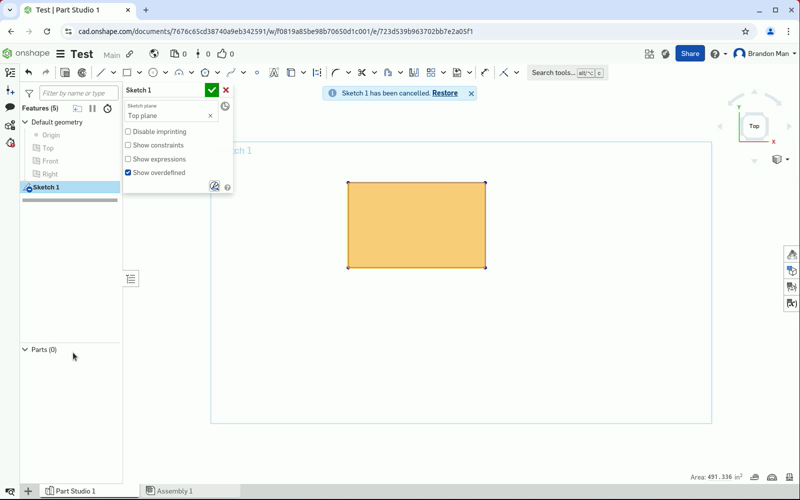
key(shift+e)
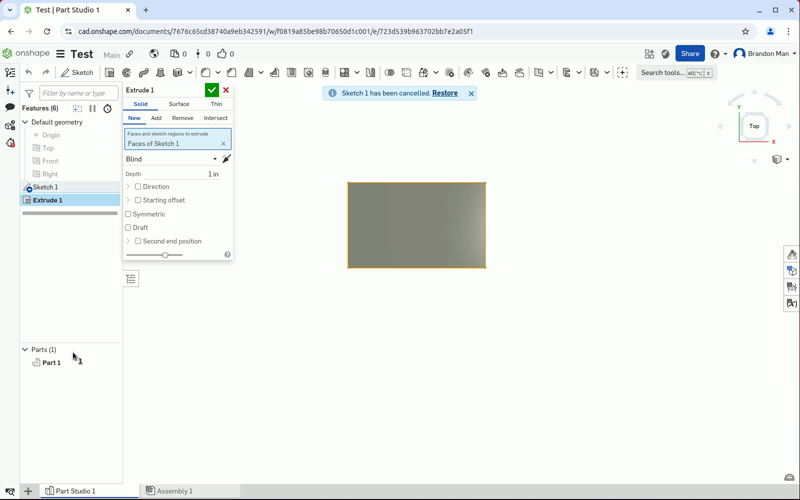
mouse_move(143, 106)
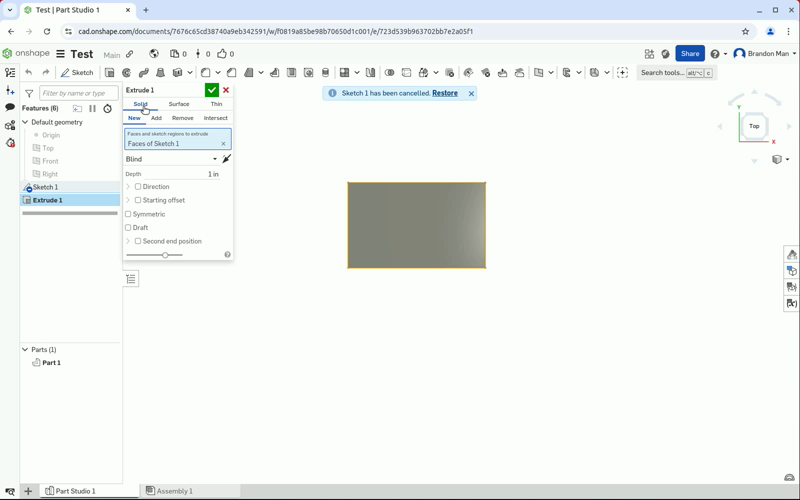
click(143, 106)
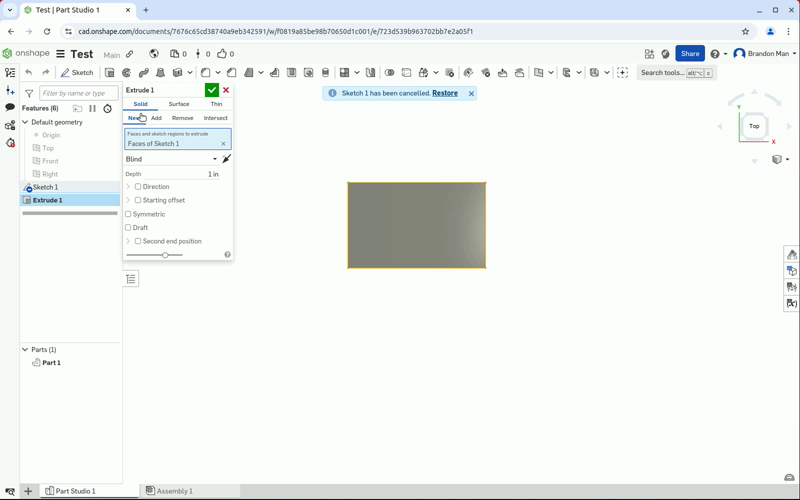
mouse_move(137, 120)
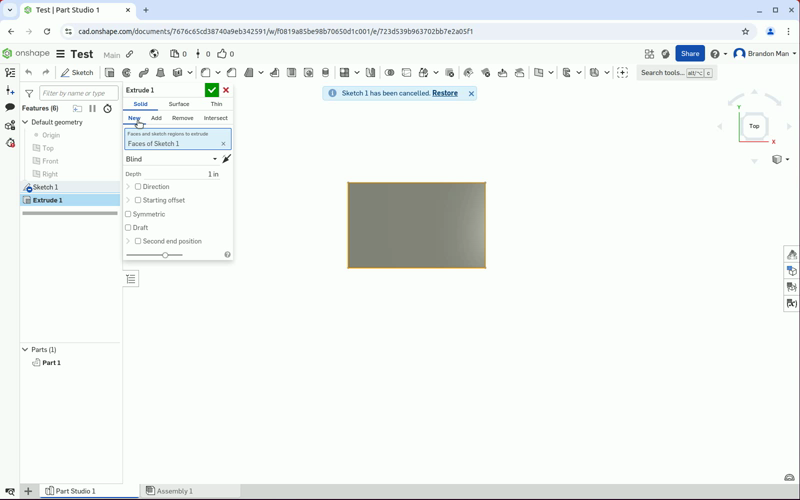
click(137, 120)
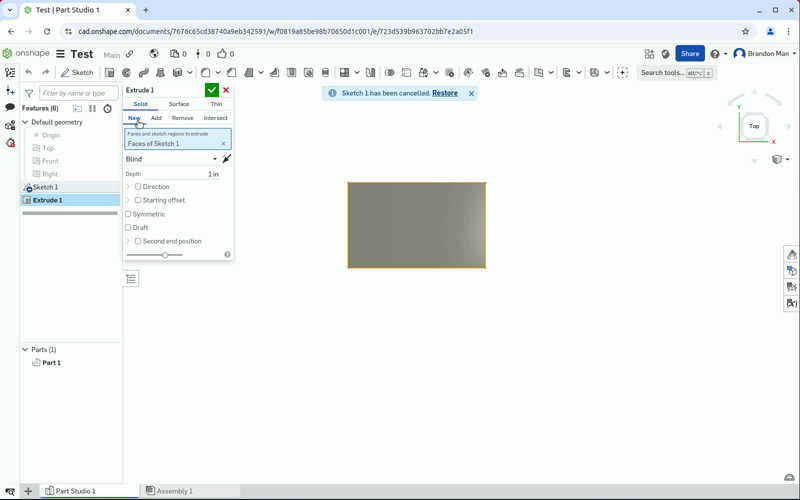
key(tab, 4)
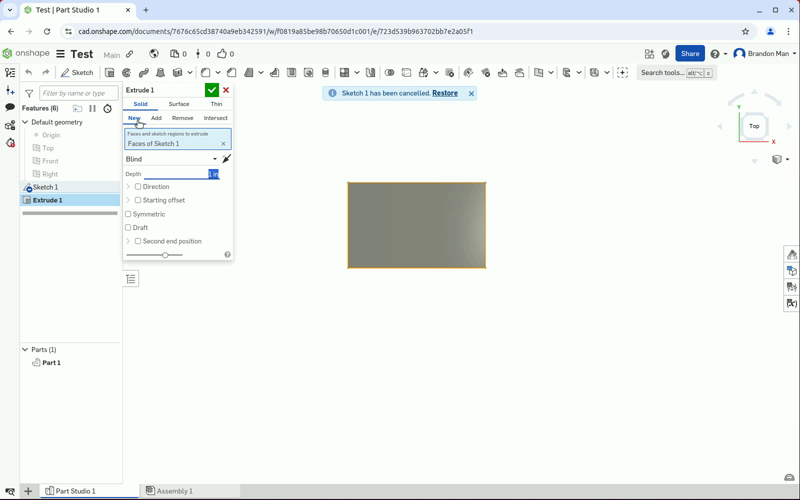
text(0.963)
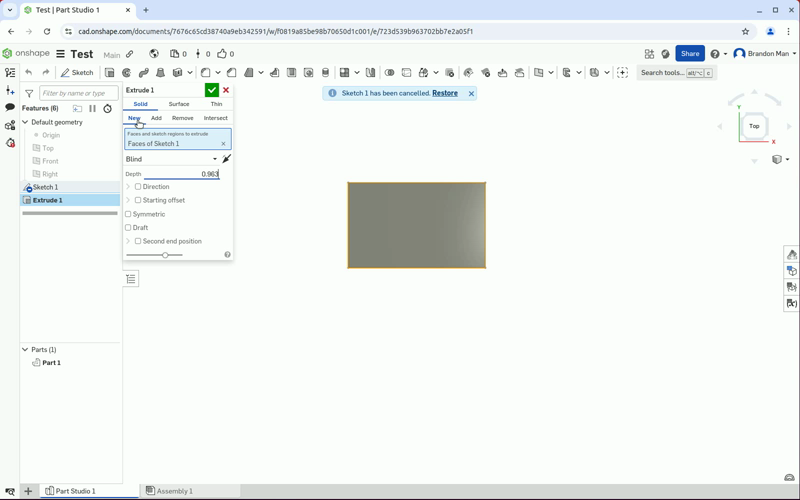
key(enter)
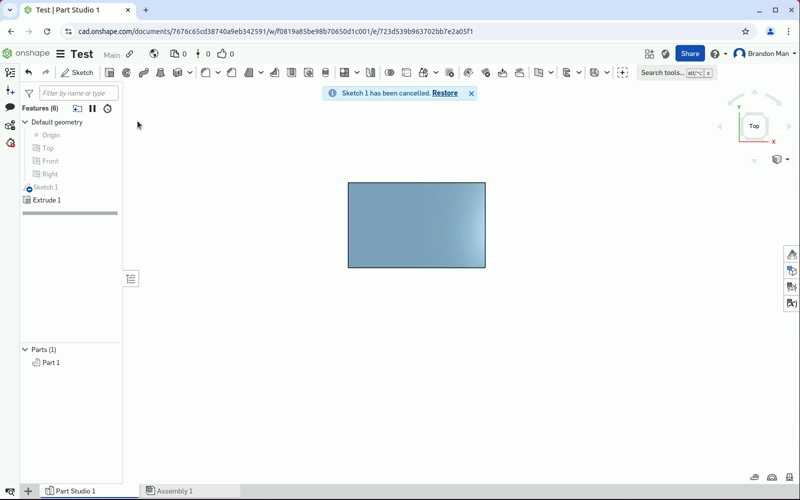
key(shift+h)
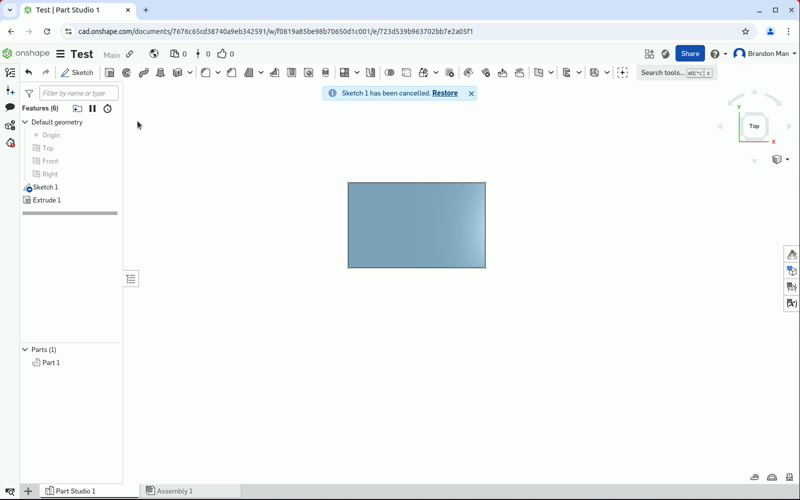
key(shift+h)
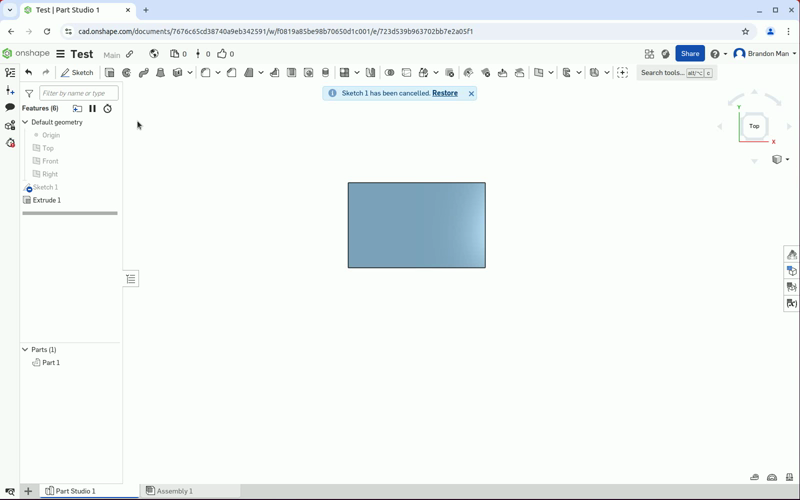
mouse_move(73, 189)
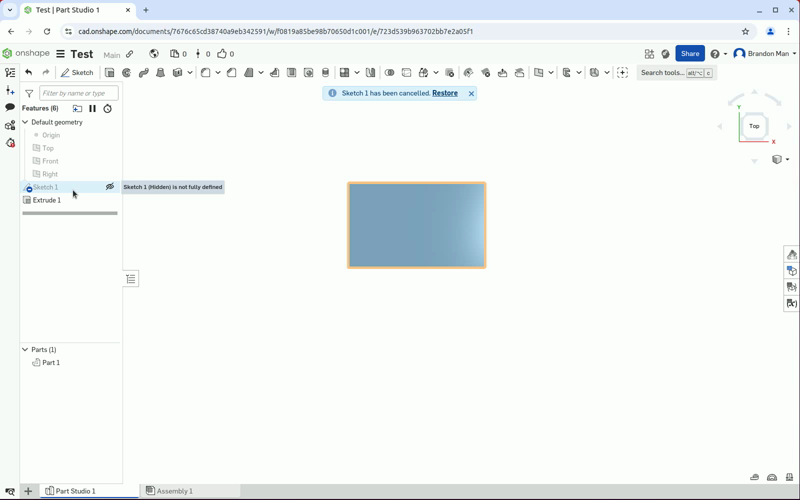
click(73, 189)
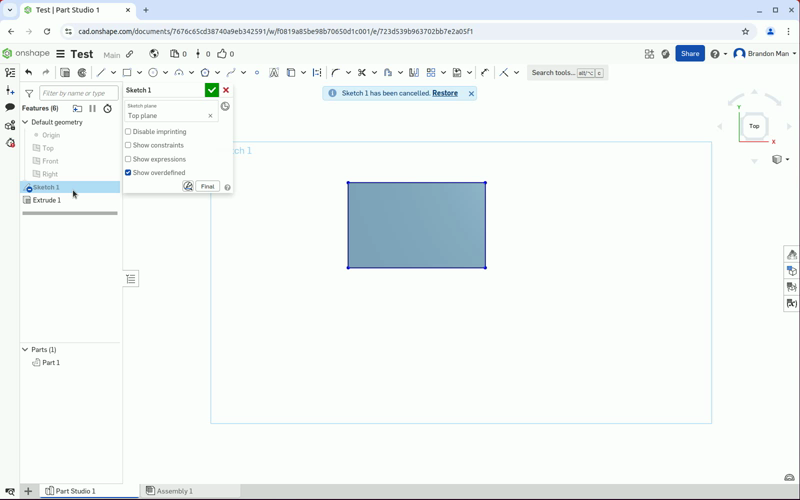
mouse_move(229, 92)
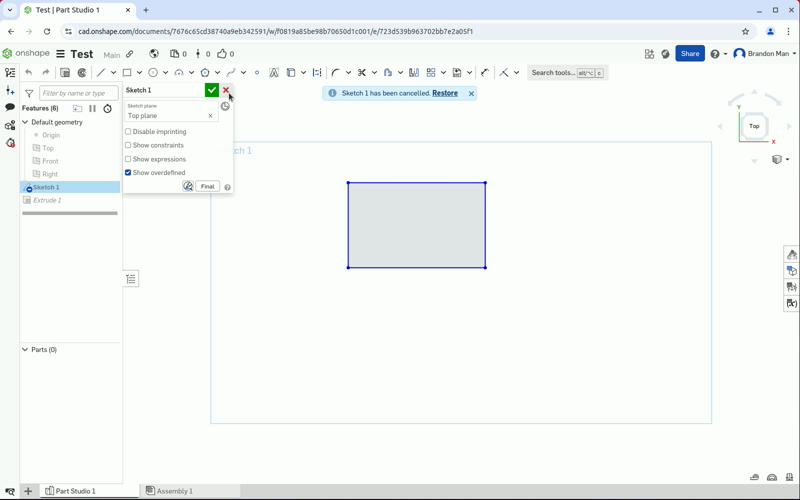
click(229, 92)
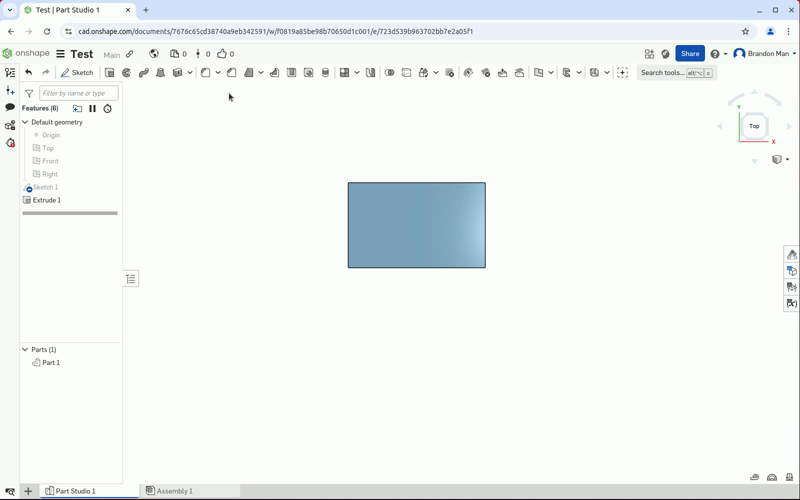
mouse_move(541, 75)
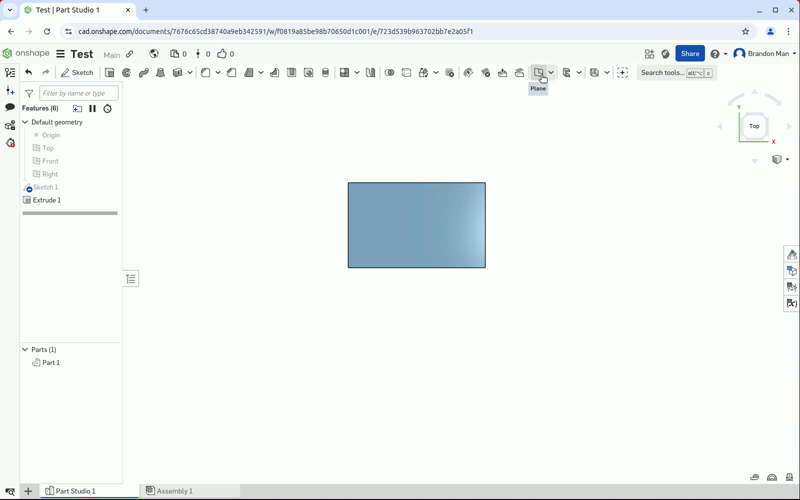
click(541, 75)
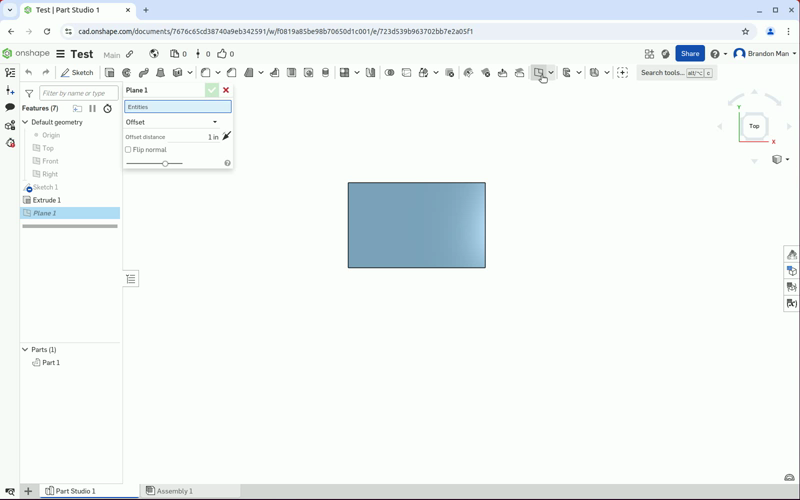
mouse_move(73, 150)
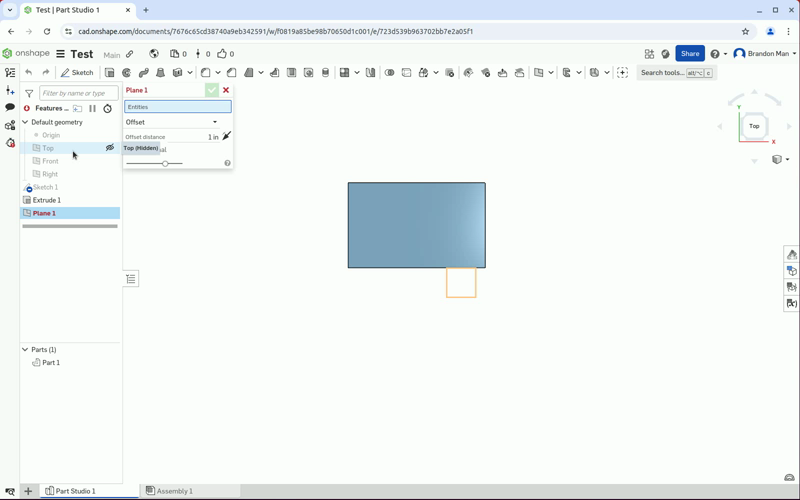
click(73, 150)
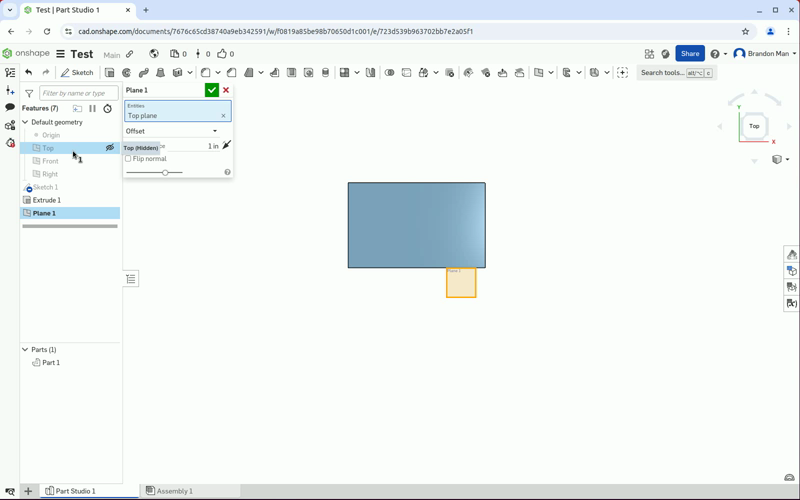
key(tab, 2)
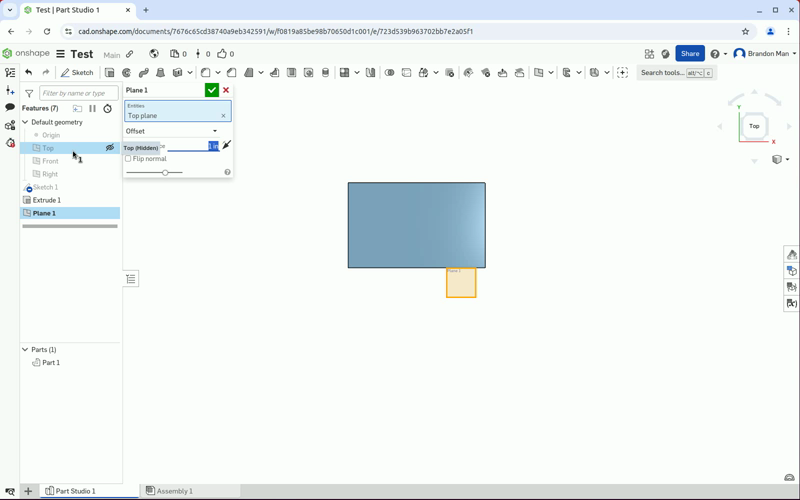
text(0.955)
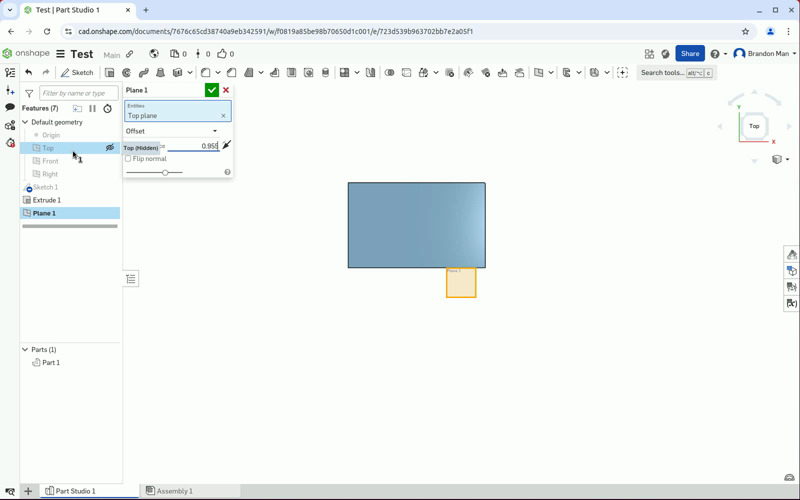
key(enter, 2)
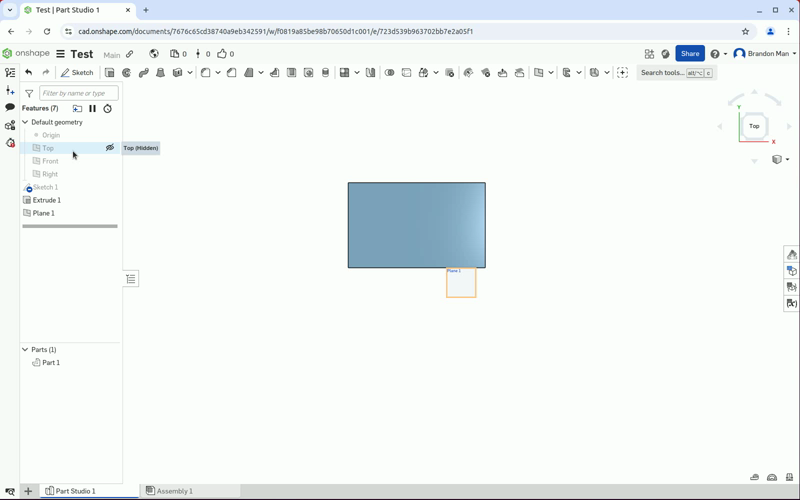
key(shift+s)
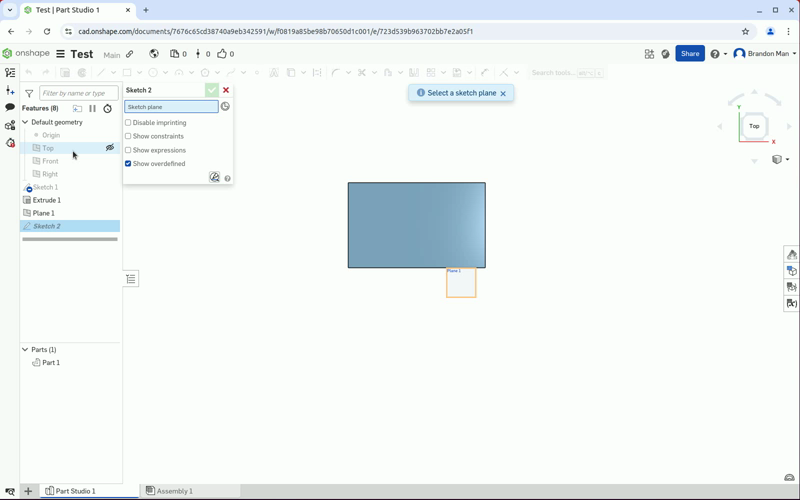
mouse_move(73, 215)
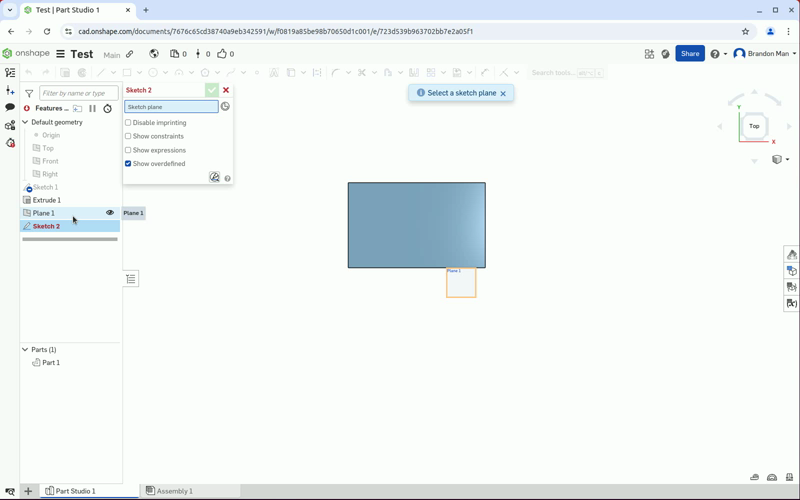
click(73, 215)
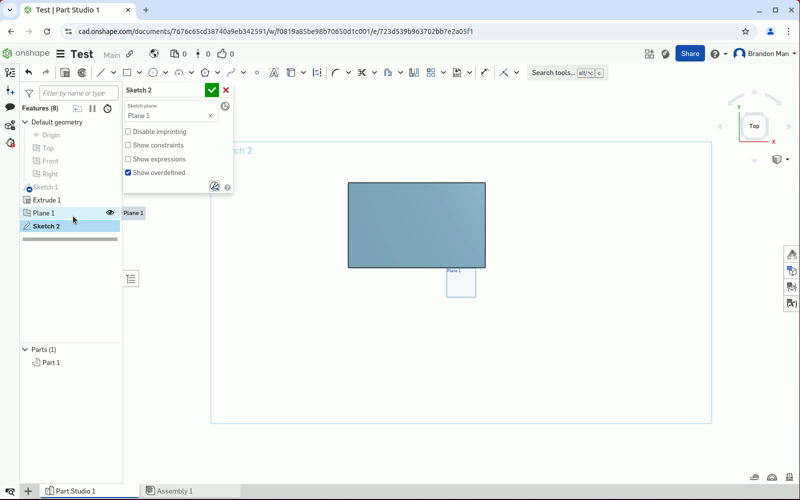
mouse_move(73, 352)
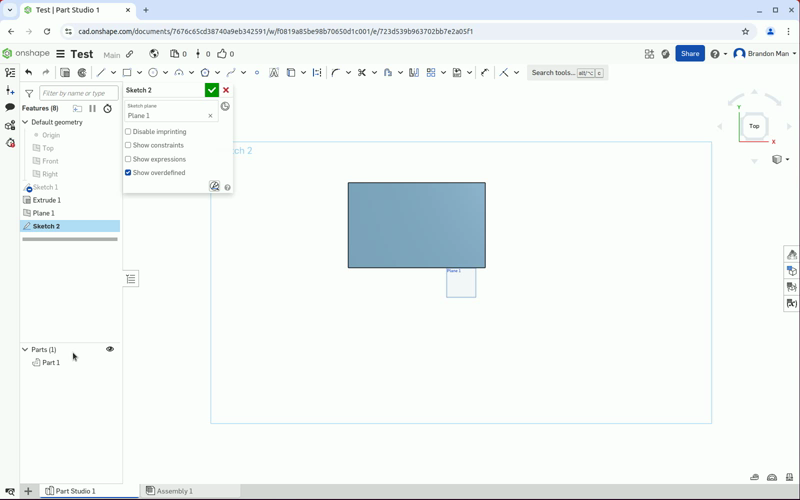
key(y)
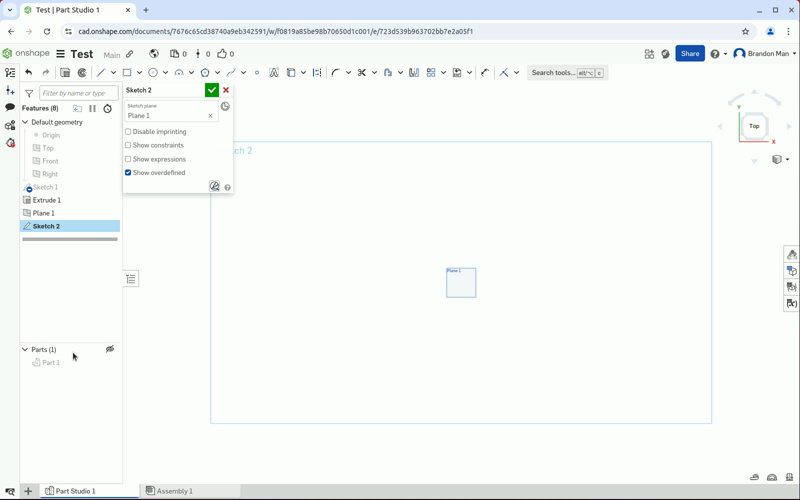
key(l)
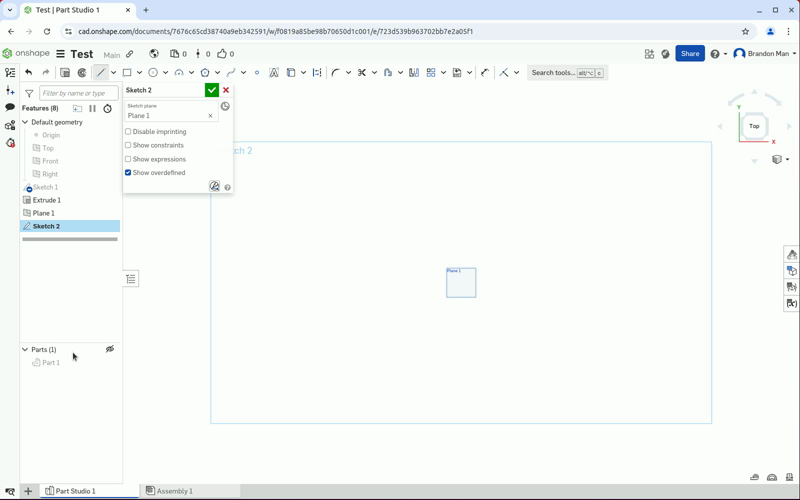
key_down(shift)
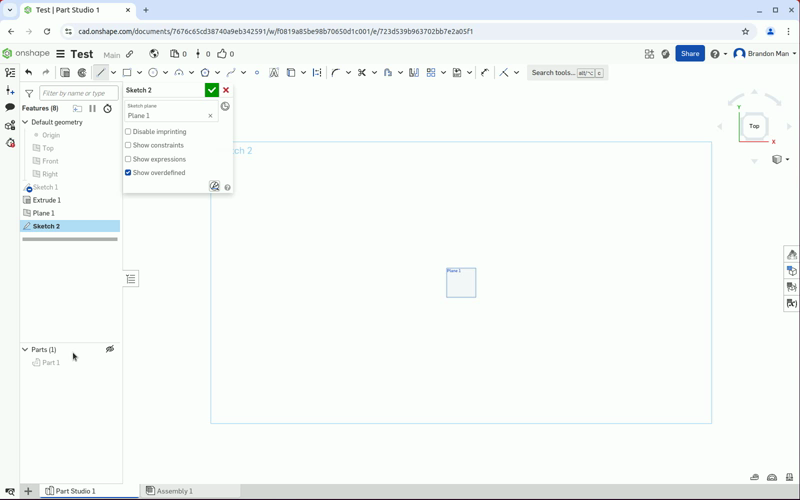
mouse_move(348, 267)
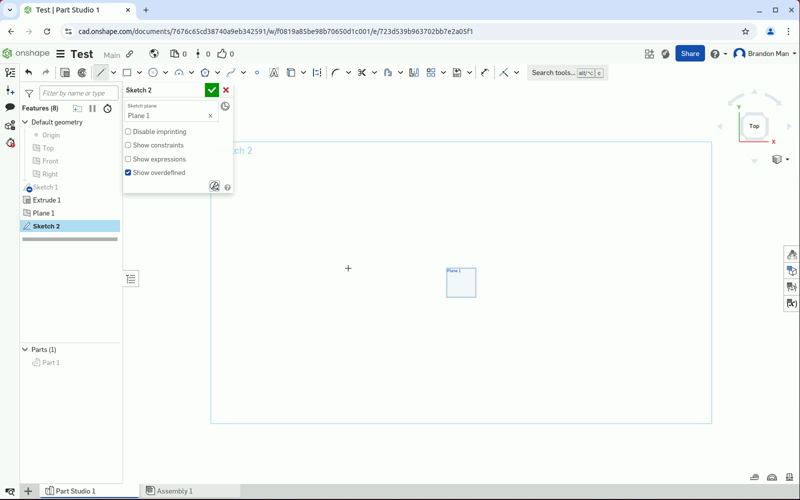
click(348, 267)
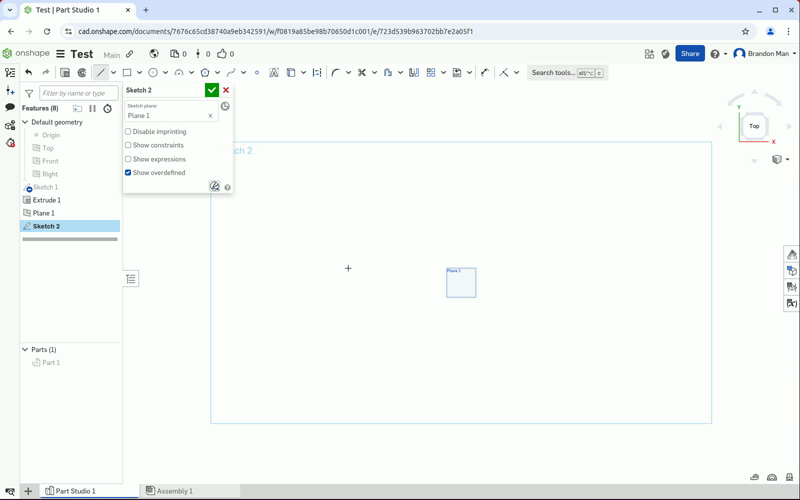
key_up(shift)
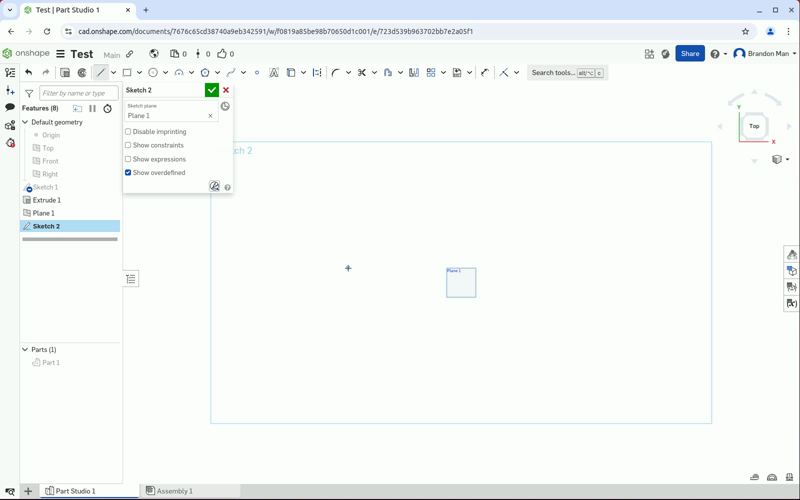
key_down(shift)
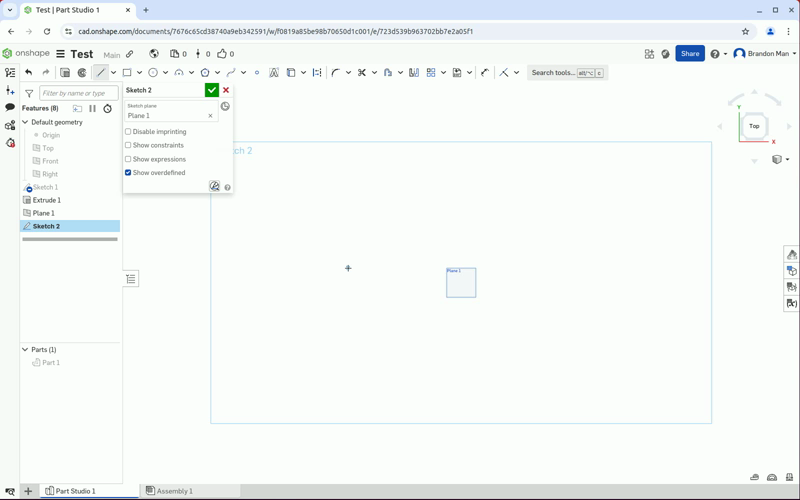
mouse_move(485, 267)
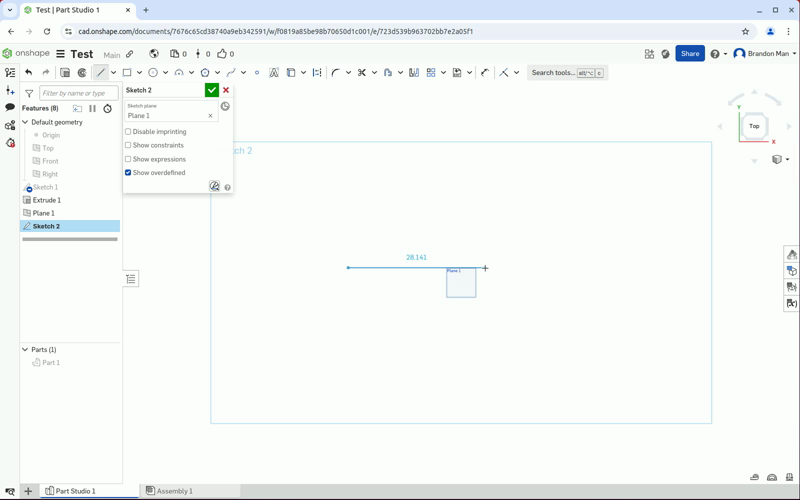
click(485, 267)
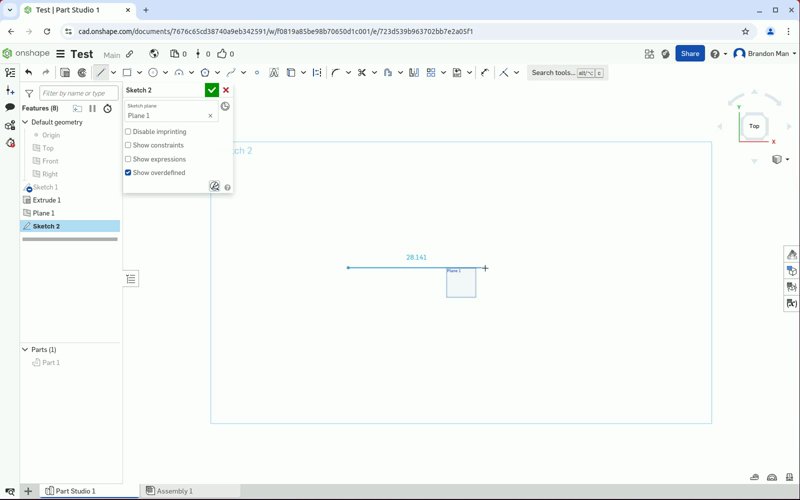
key_up(shift)
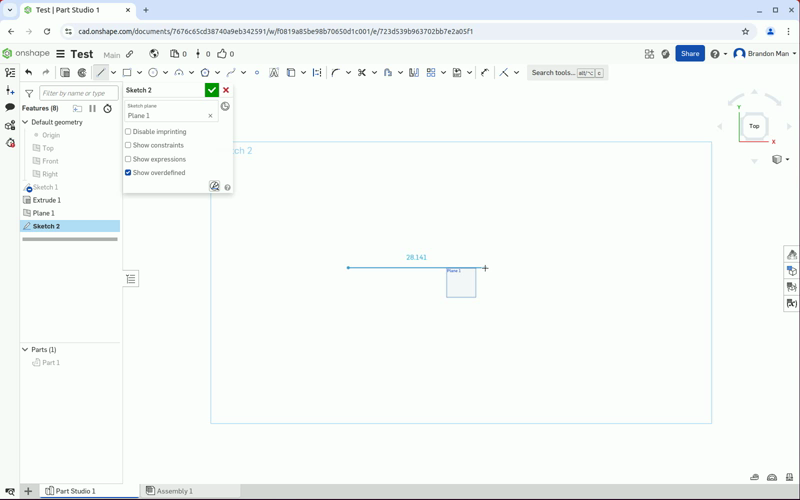
key_down(shift)
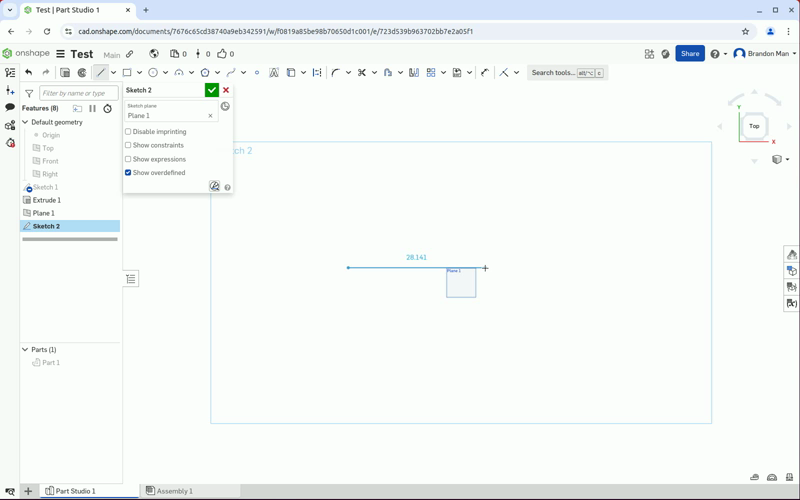
mouse_move(485, 182)
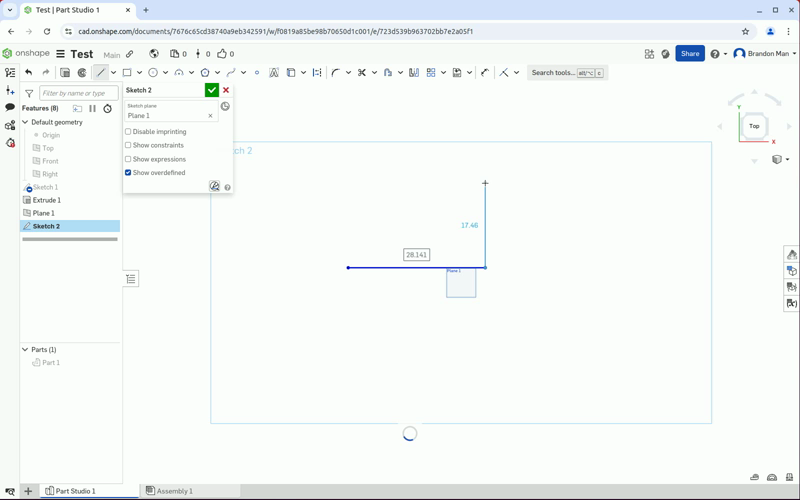
click(485, 182)
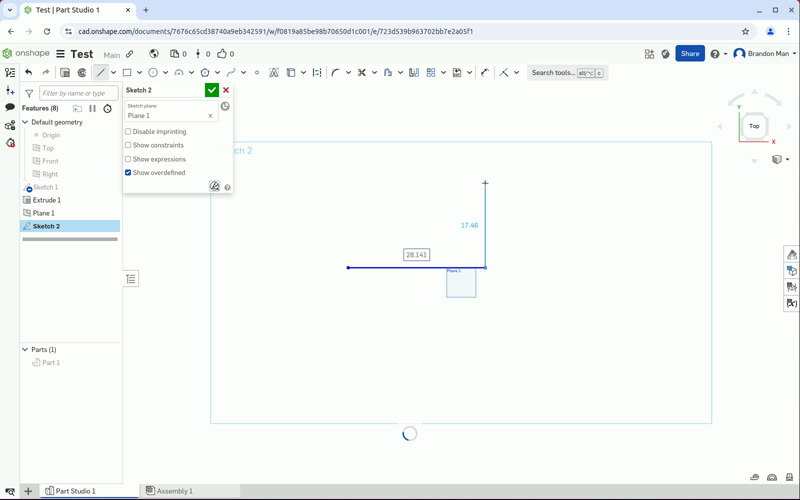
key_up(shift)
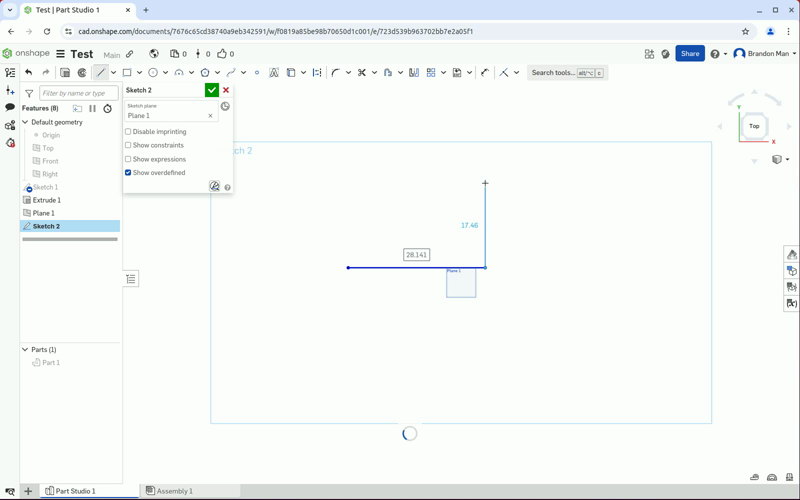
key_down(shift)
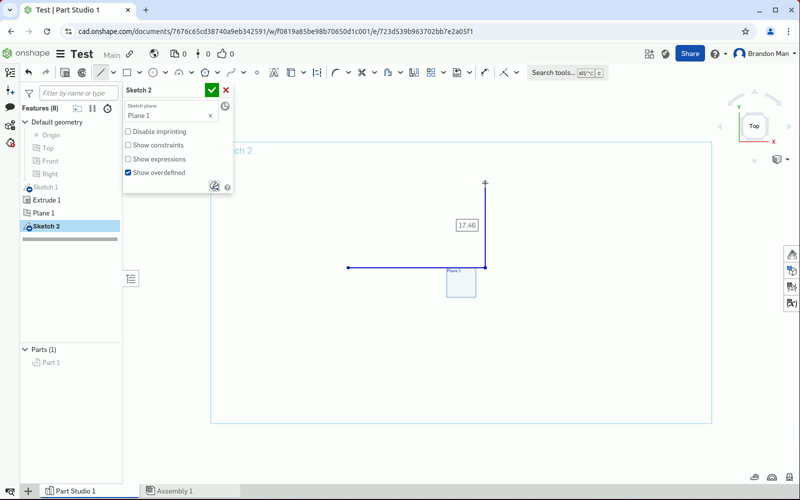
mouse_move(348, 182)
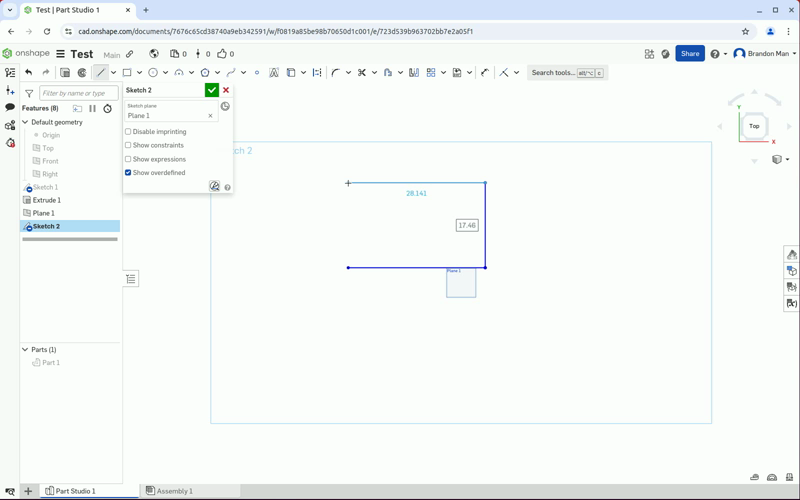
click(348, 182)
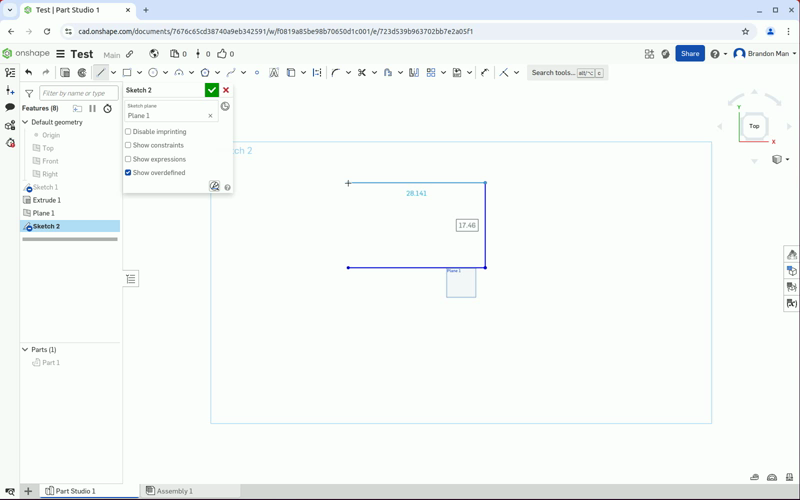
key_up(shift)
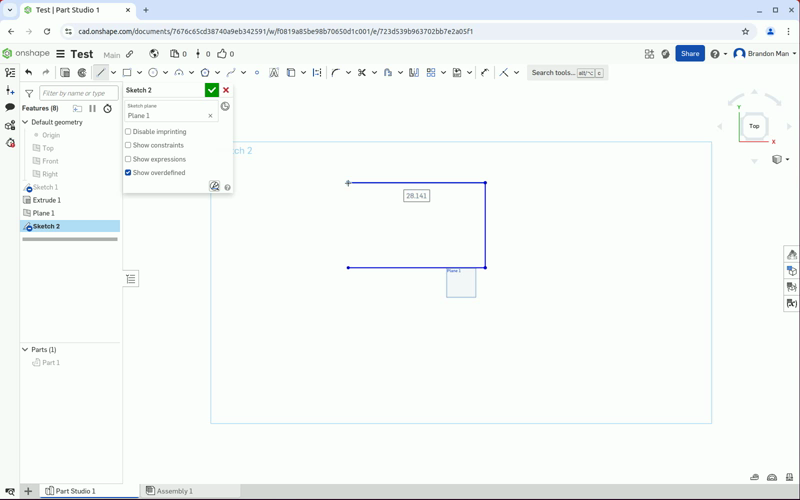
key_down(shift)
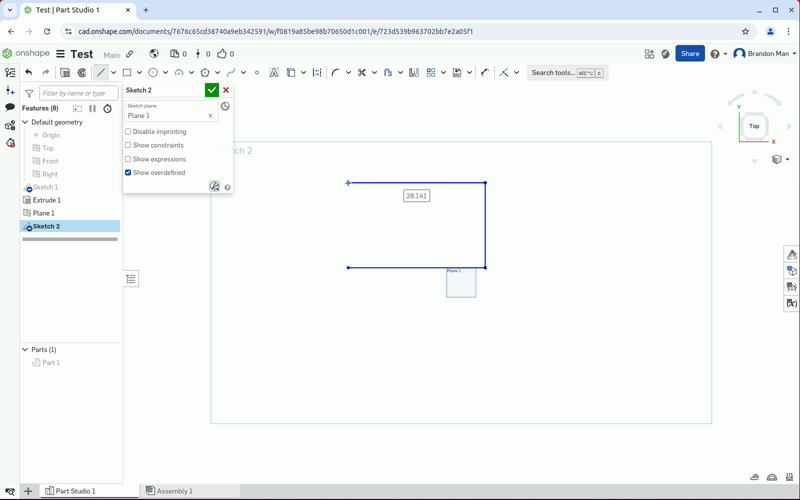
mouse_move(348, 267)
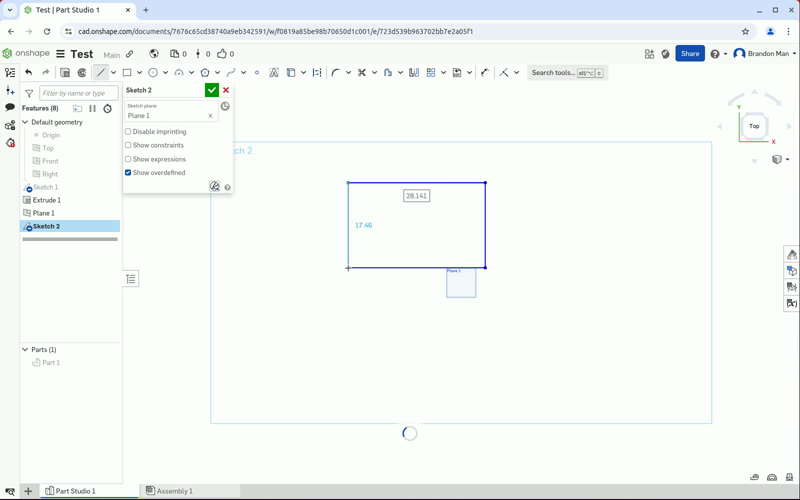
key_up(shift)
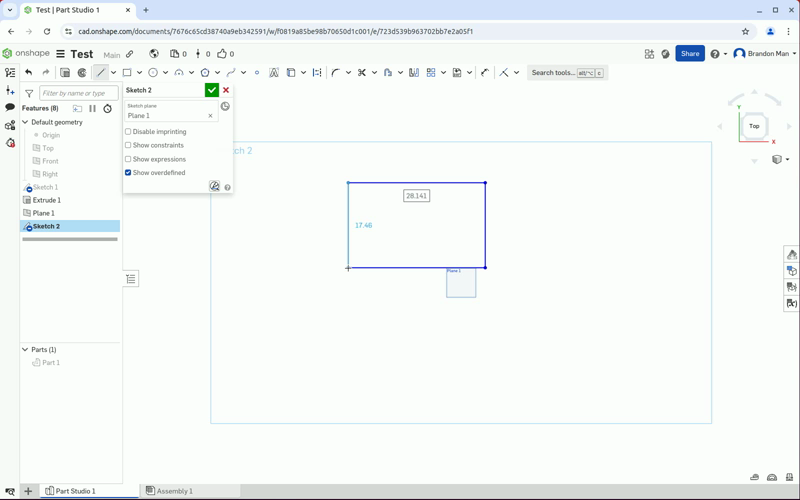
click(348, 267)
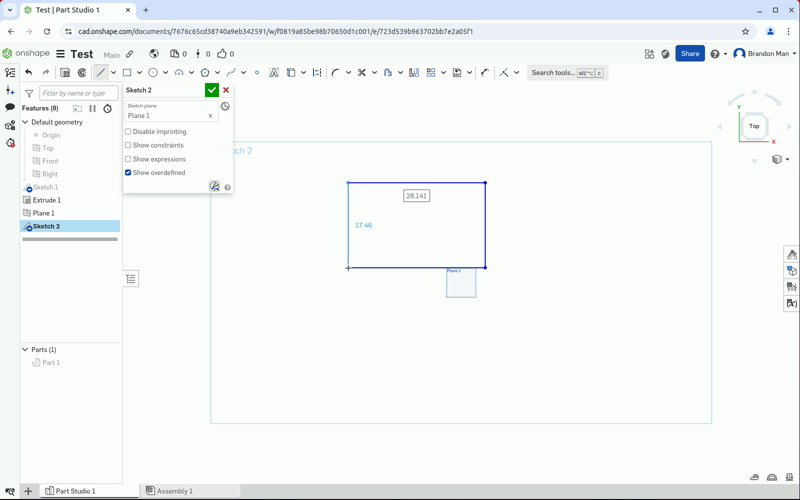
key(esc)
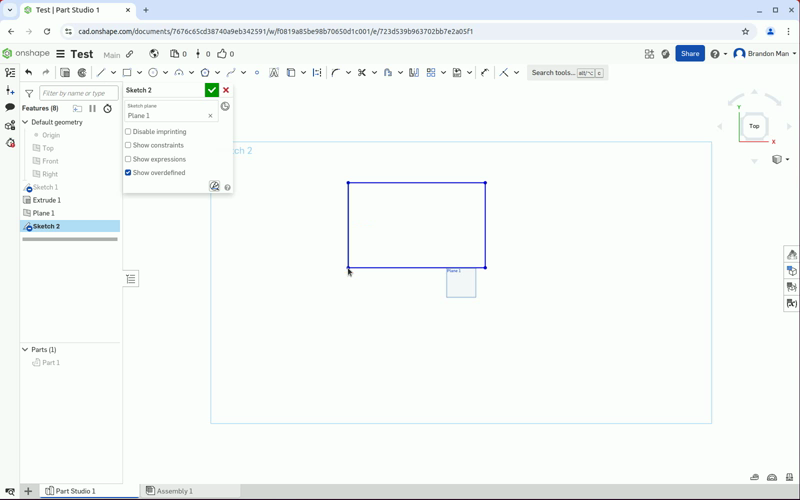
key(l)
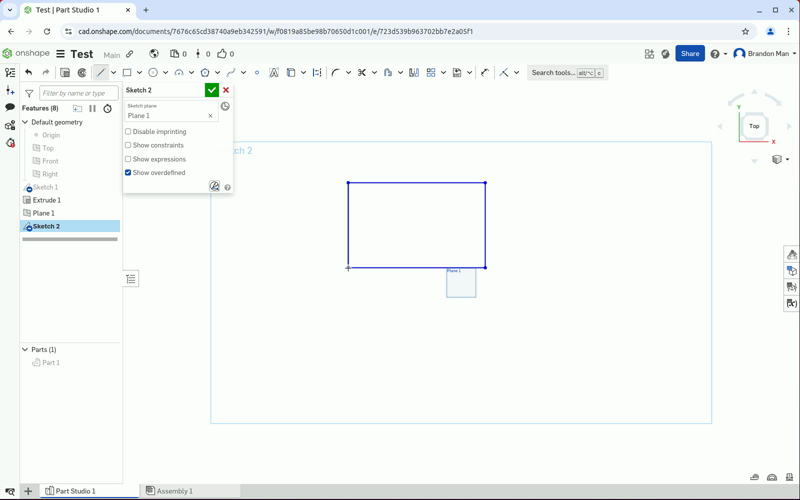
key_down(shift)
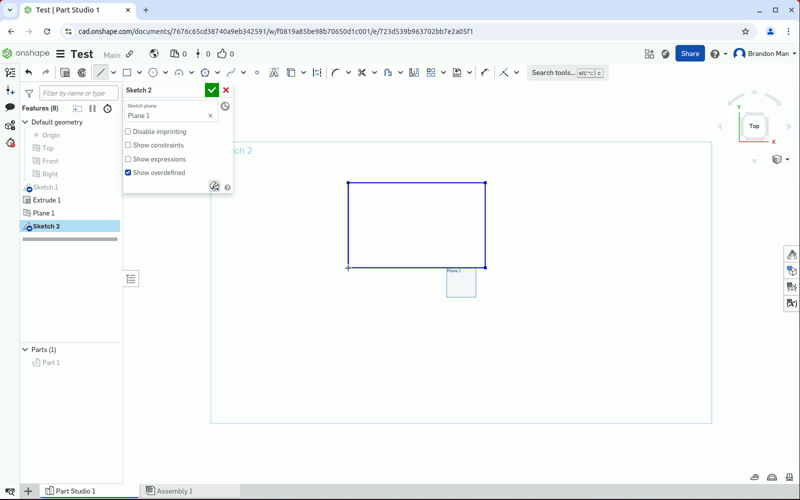
mouse_move(355, 260)
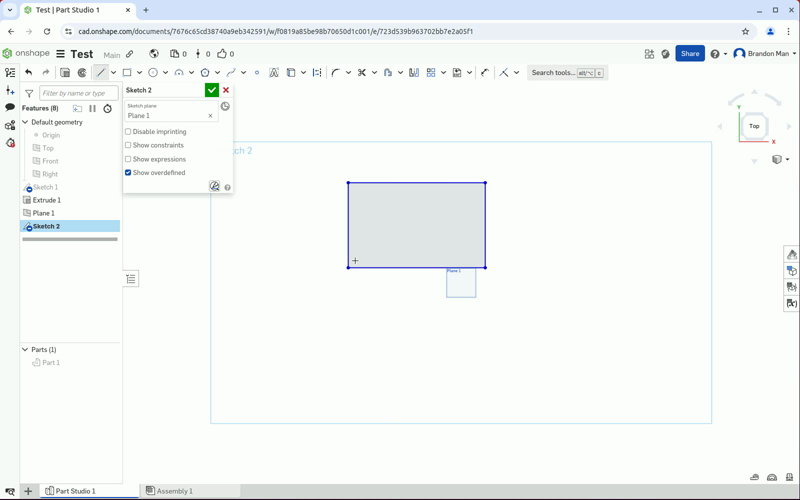
click(355, 260)
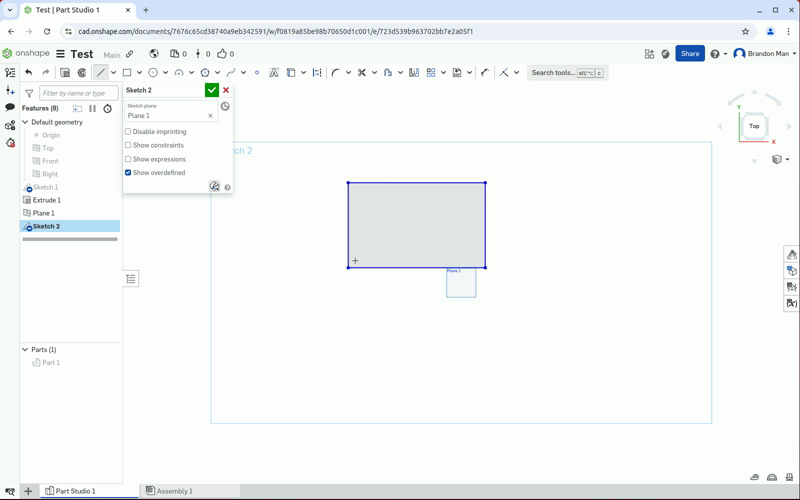
key_up(shift)
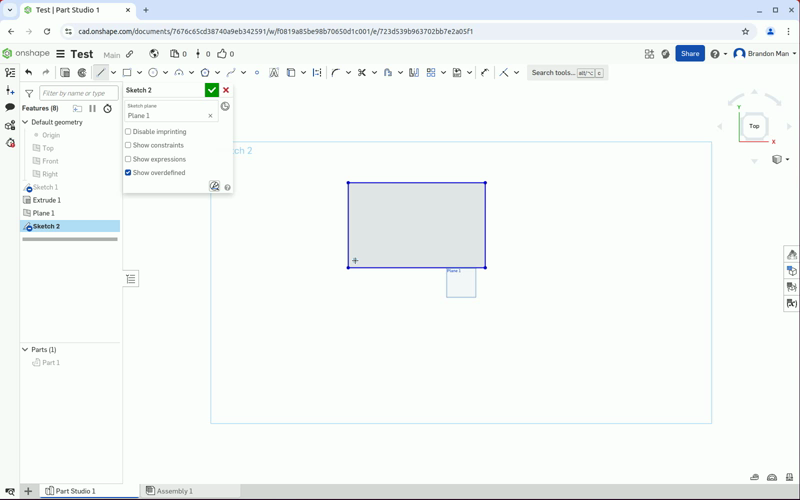
key_down(shift)
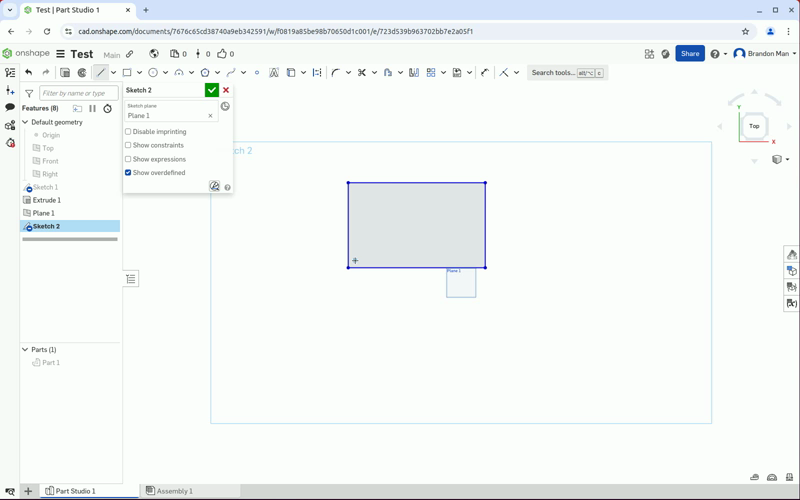
mouse_move(477, 260)
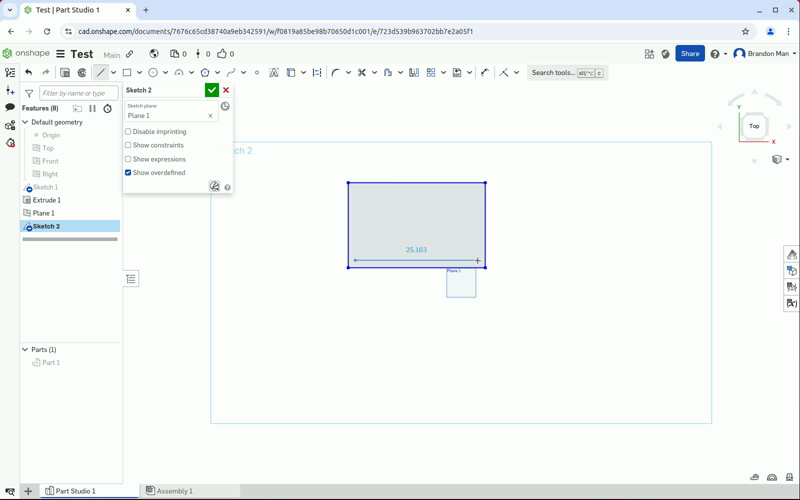
click(477, 260)
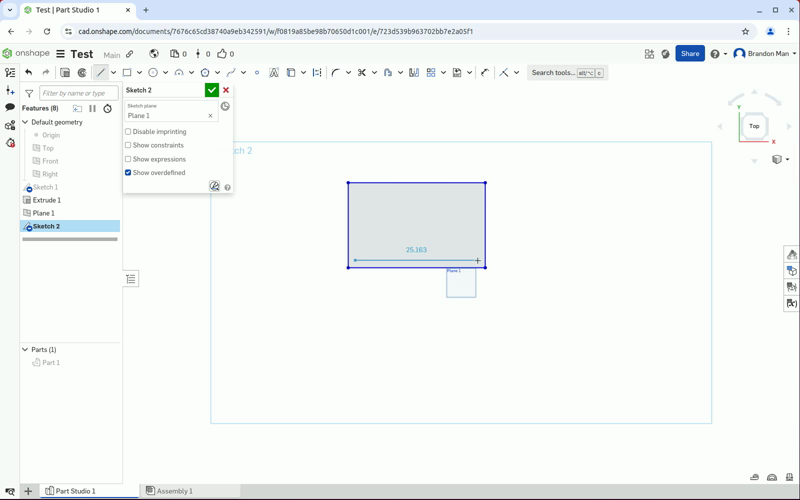
key_up(shift)
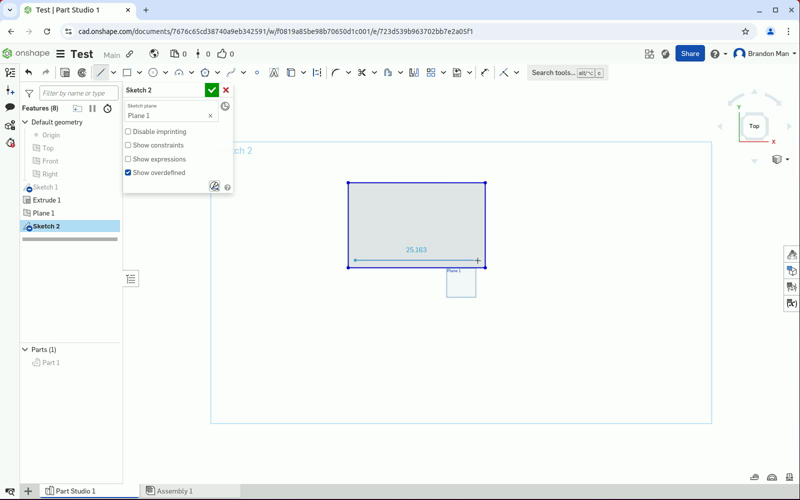
key_down(shift)
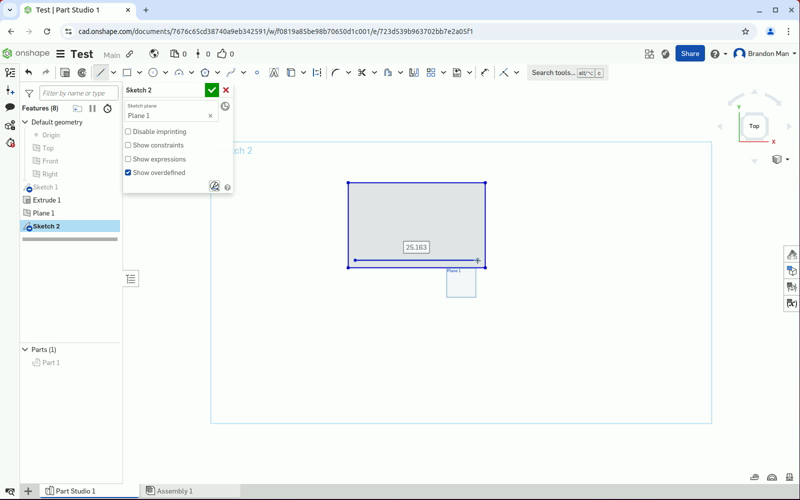
mouse_move(477, 188)
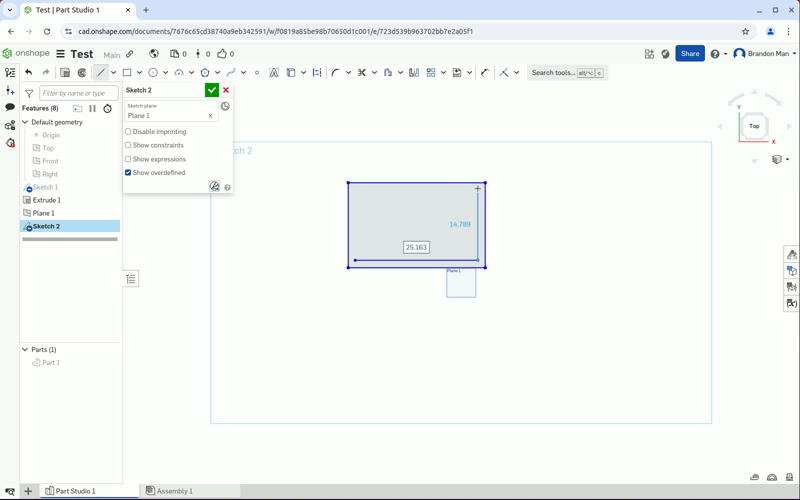
click(477, 188)
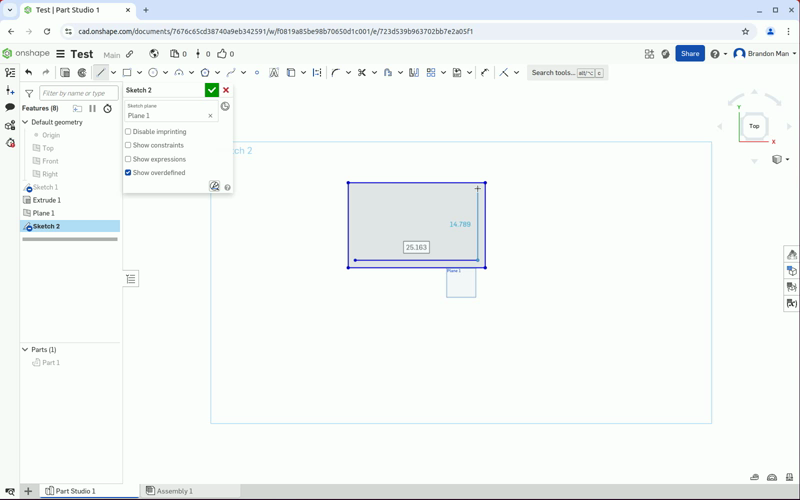
key_up(shift)
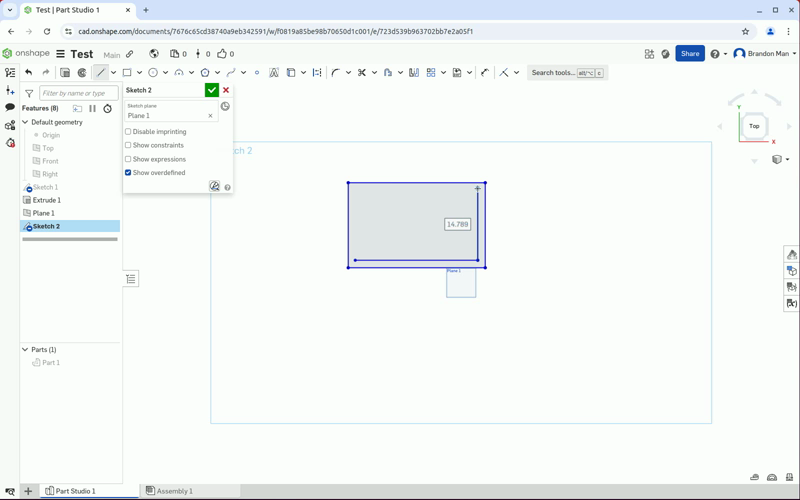
key_down(shift)
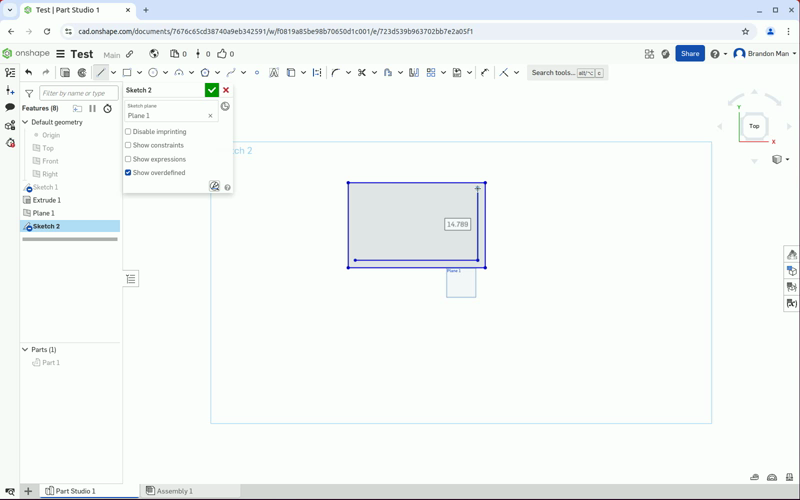
mouse_move(355, 188)
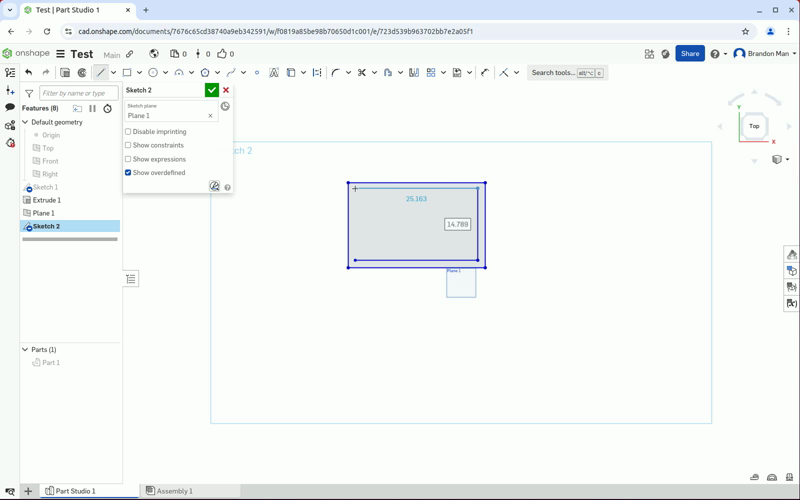
click(355, 188)
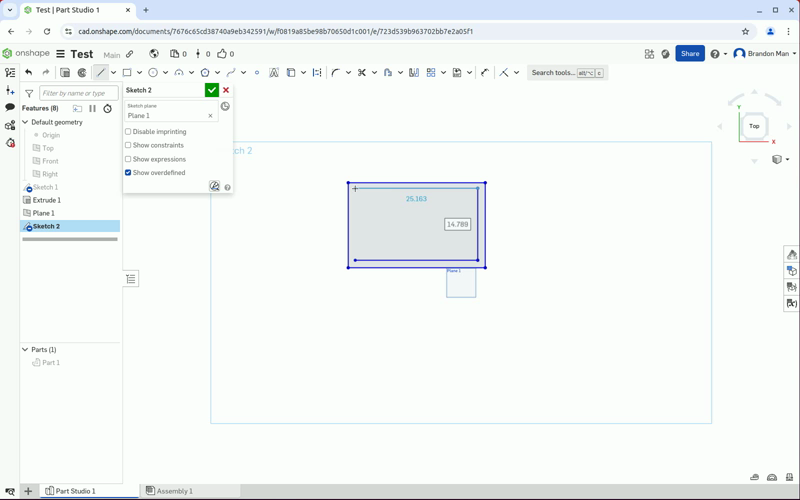
key_up(shift)
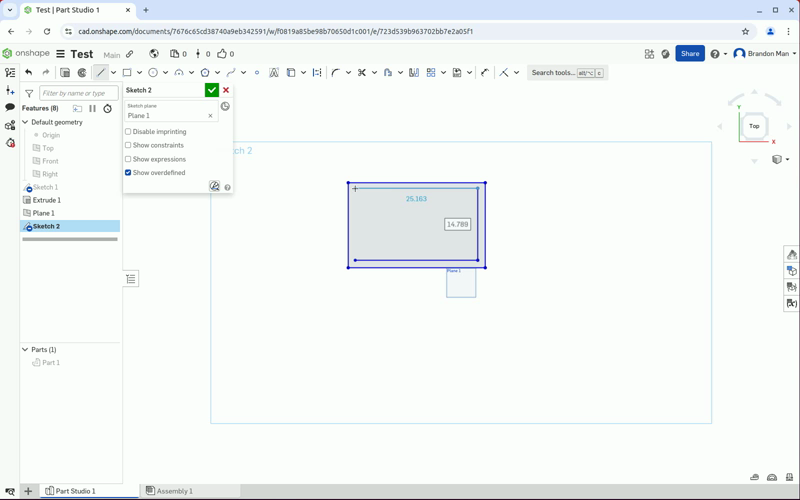
key_down(shift)
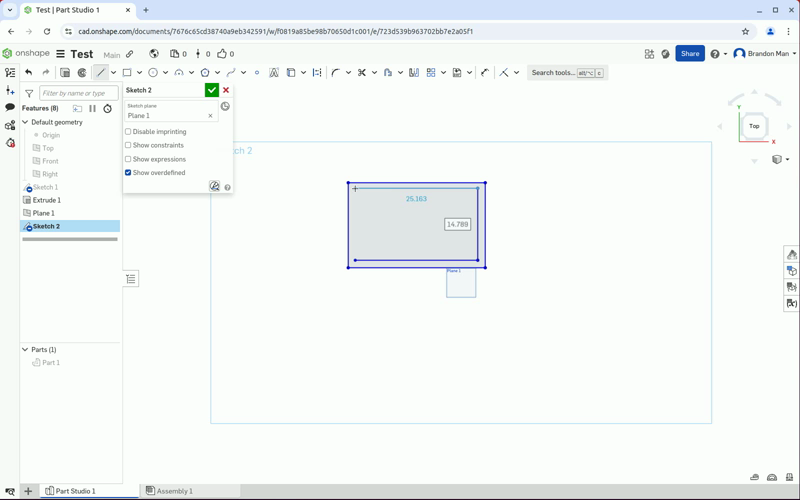
mouse_move(355, 260)
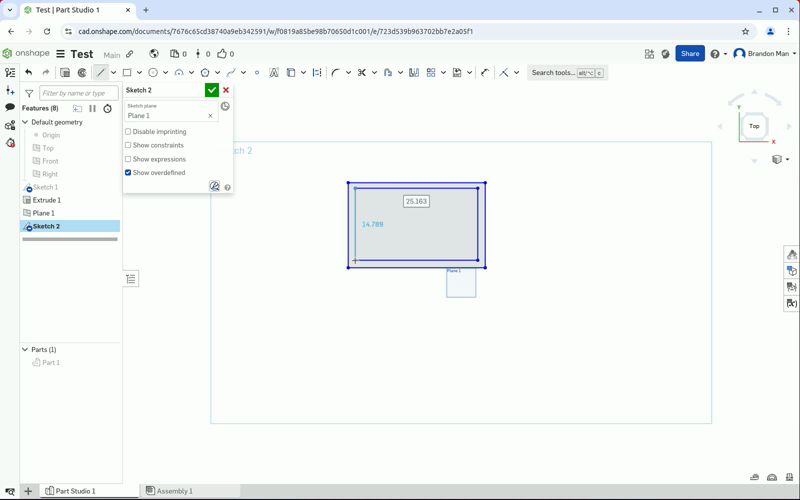
key_up(shift)
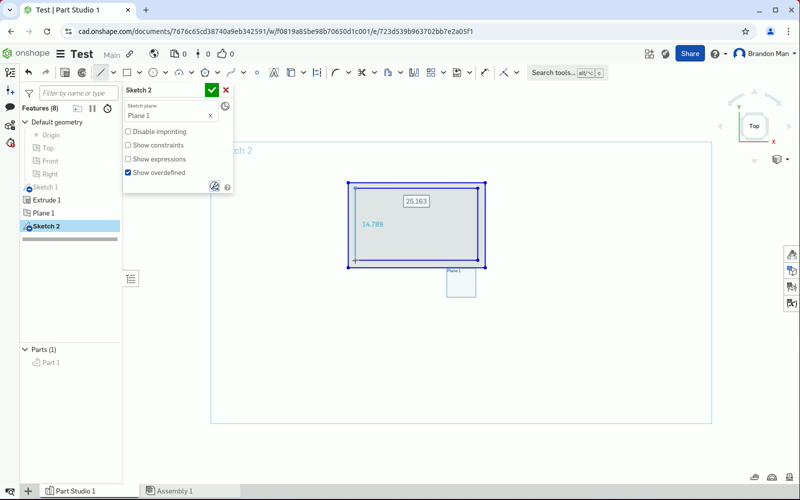
click(355, 260)
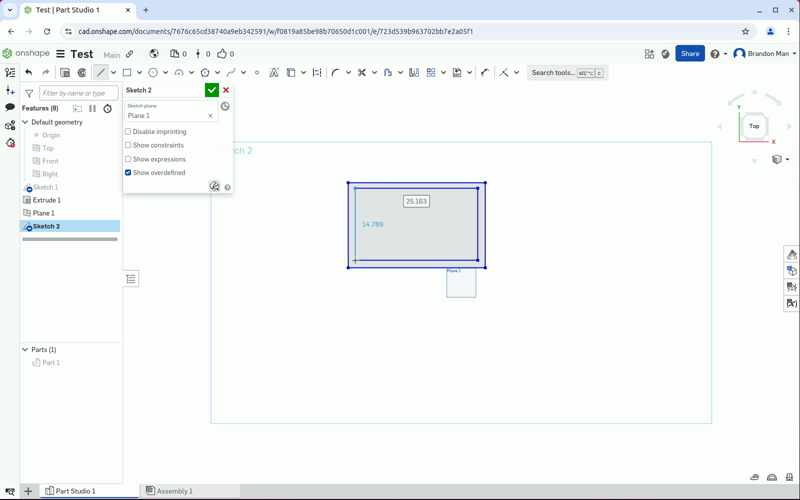
key(esc)
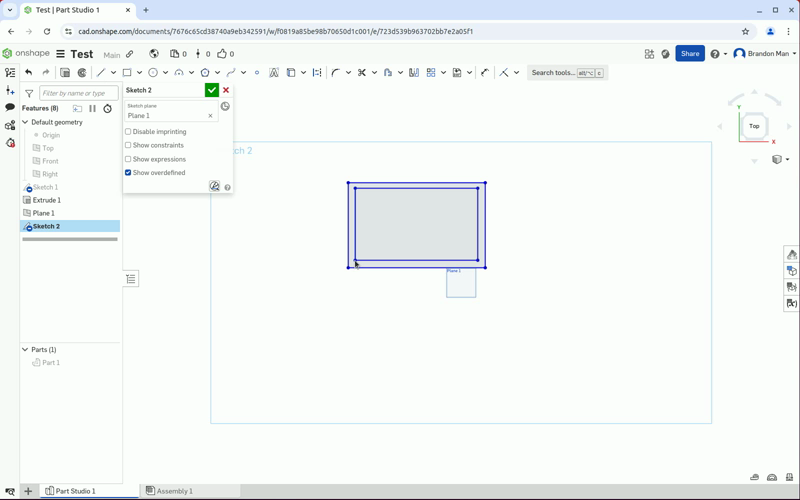
mouse_move(361, 264)
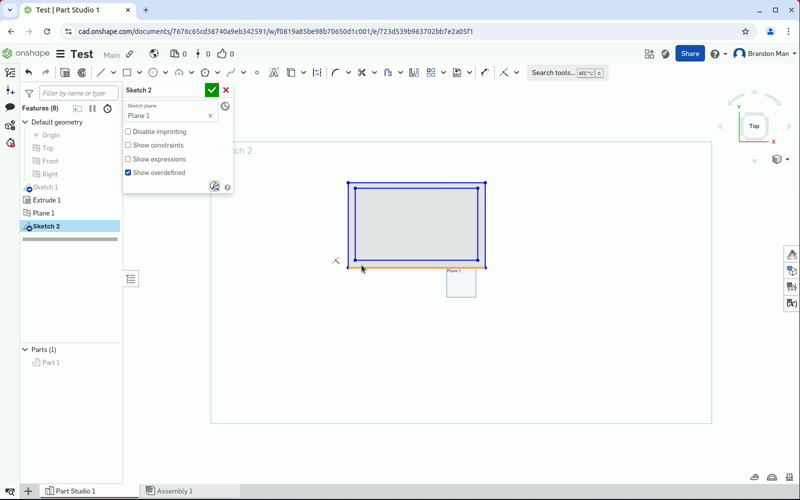
click(361, 264)
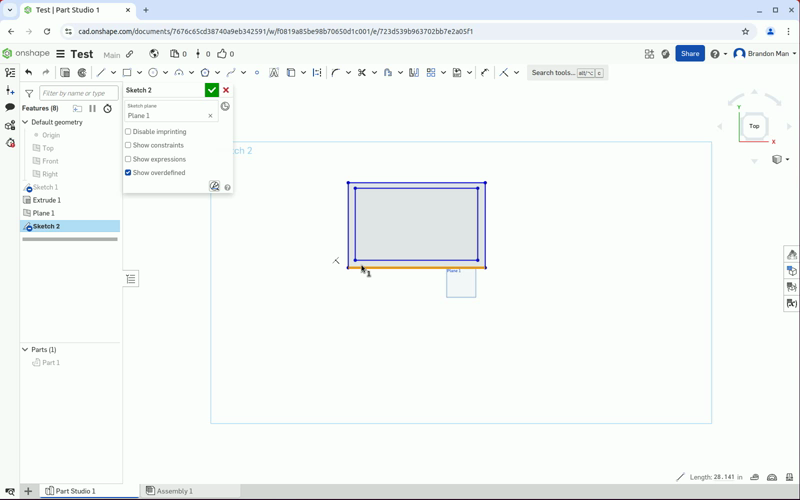
mouse_move(73, 352)
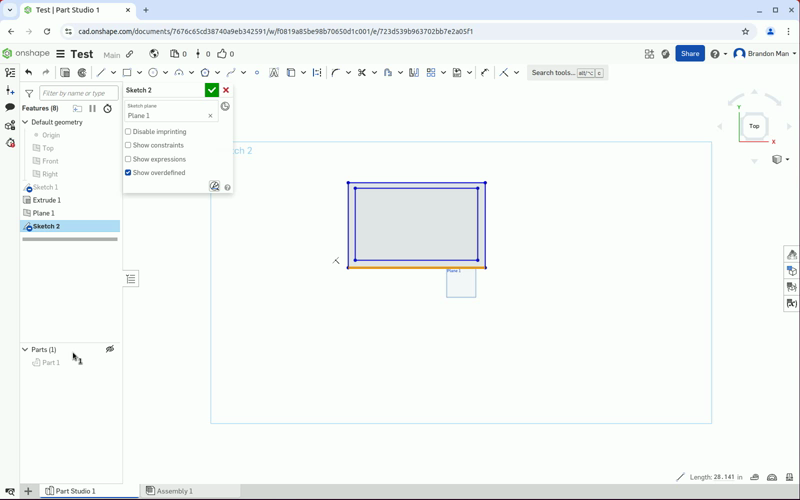
key(shift+y)
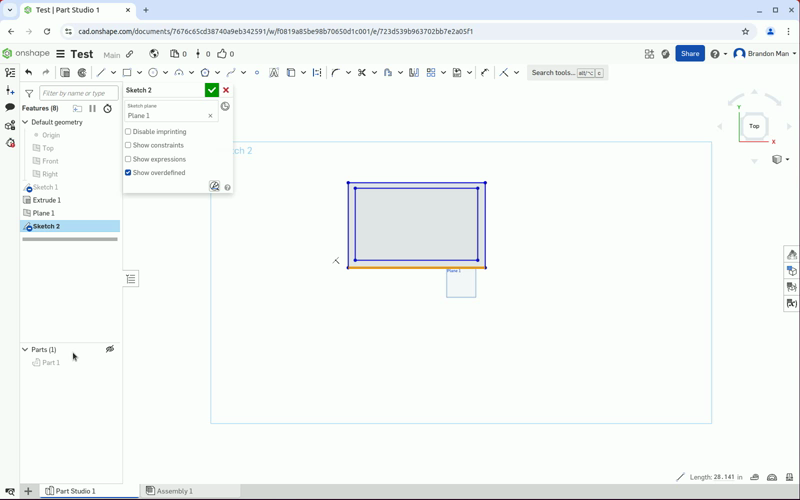
key(shift+e)
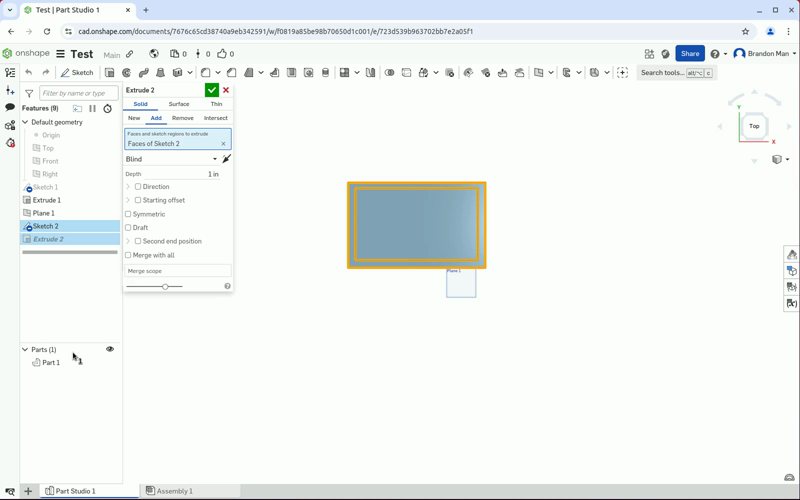
mouse_move(143, 106)
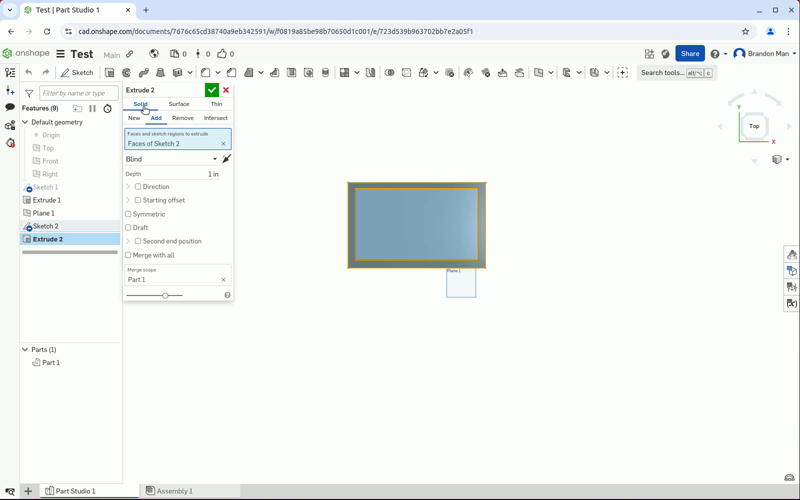
click(143, 106)
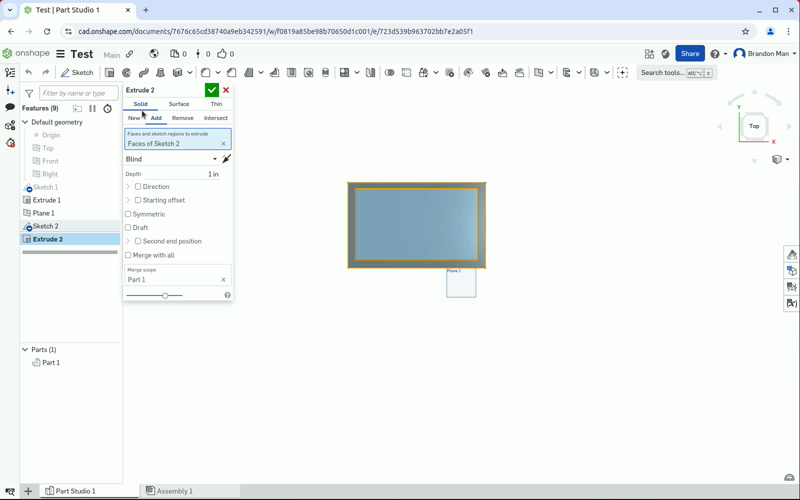
mouse_move(137, 120)
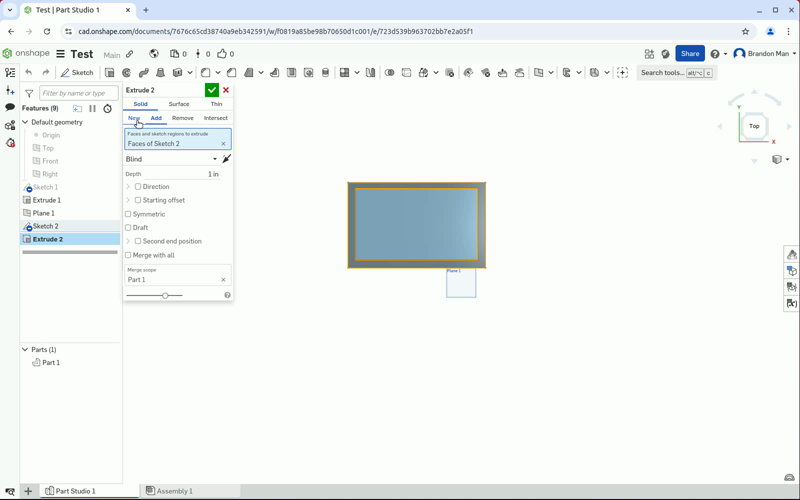
click(137, 120)
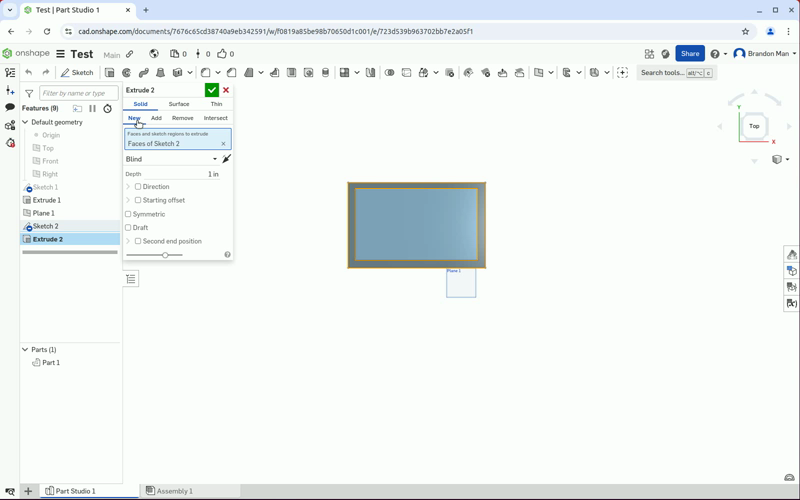
key(tab, 4)
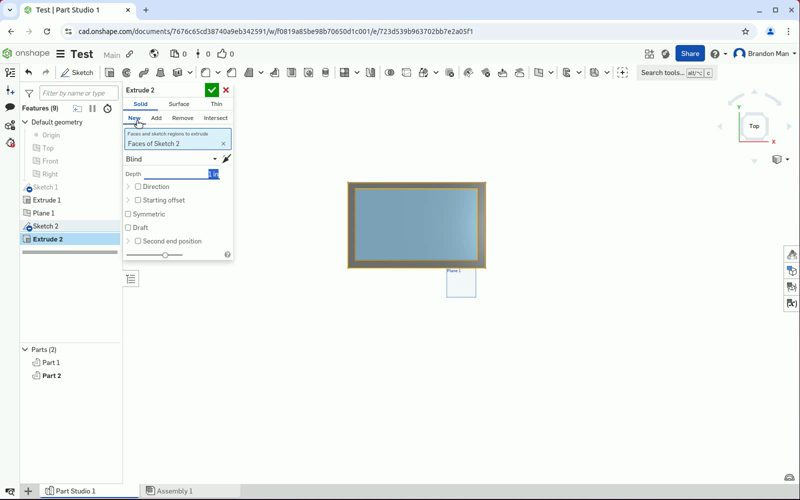
text(0.963)
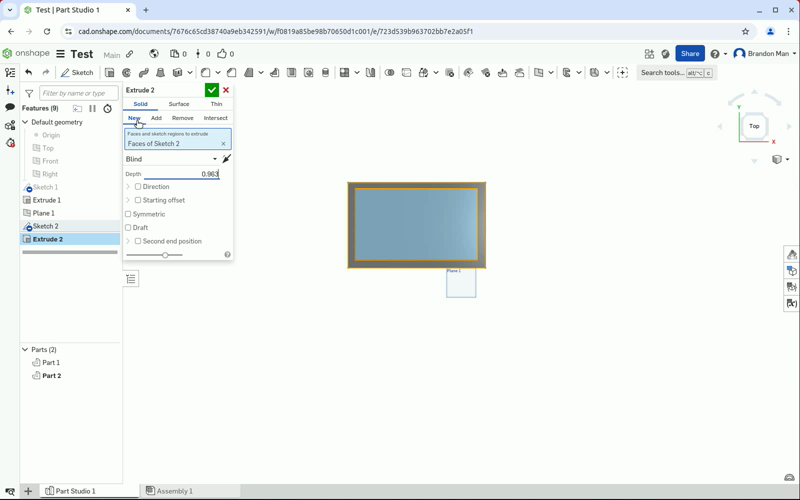
key(enter)
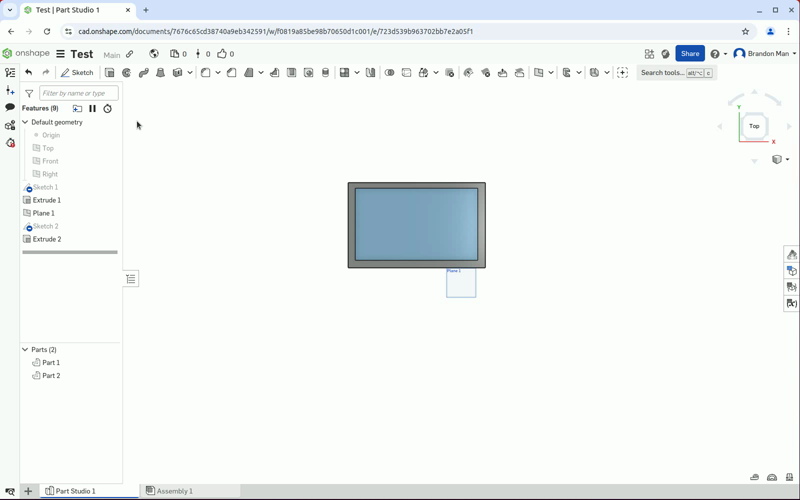
key(shift+h)
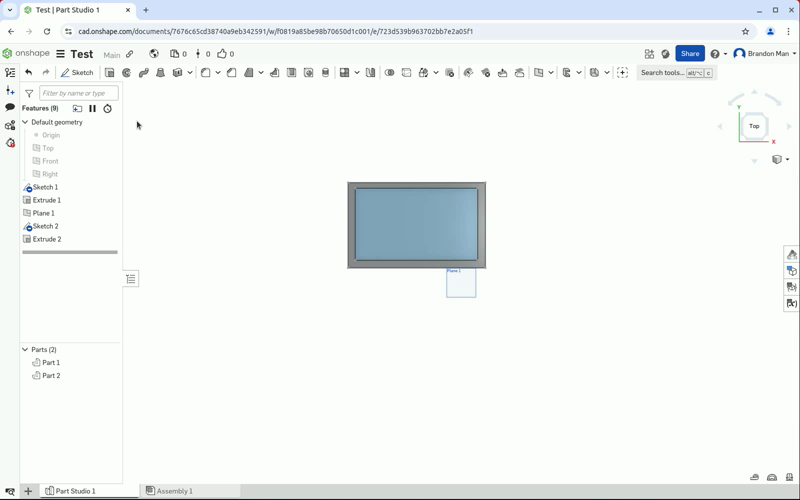
key(shift+h)
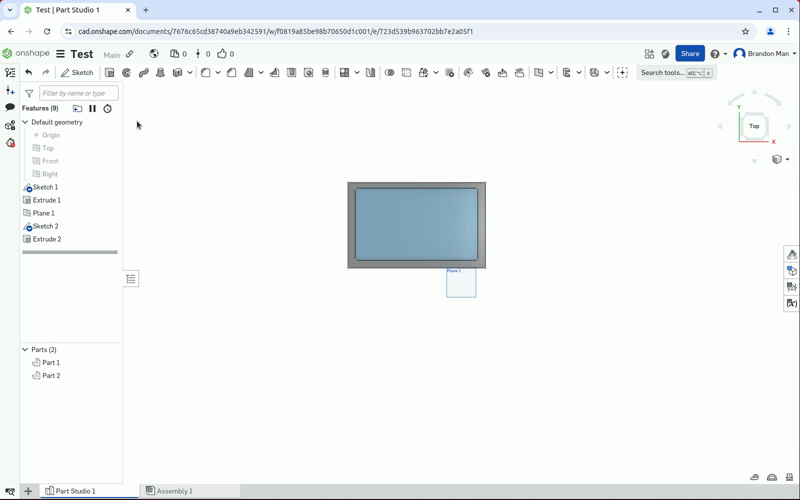
key(shift+7)
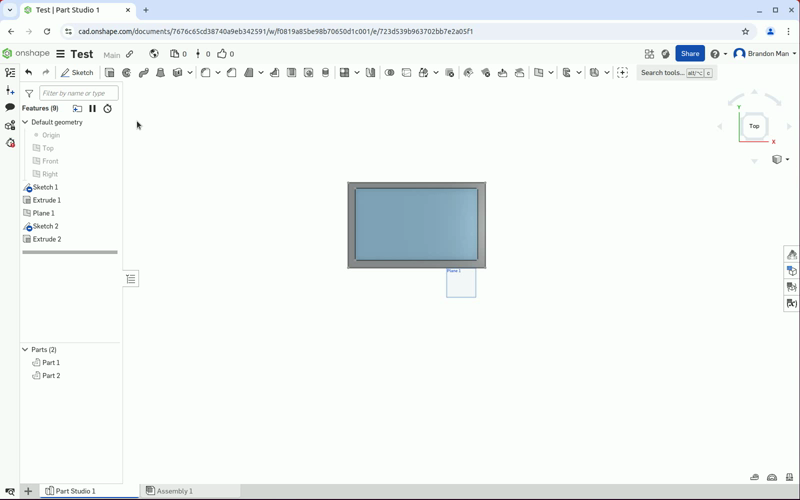
key(up, 3)
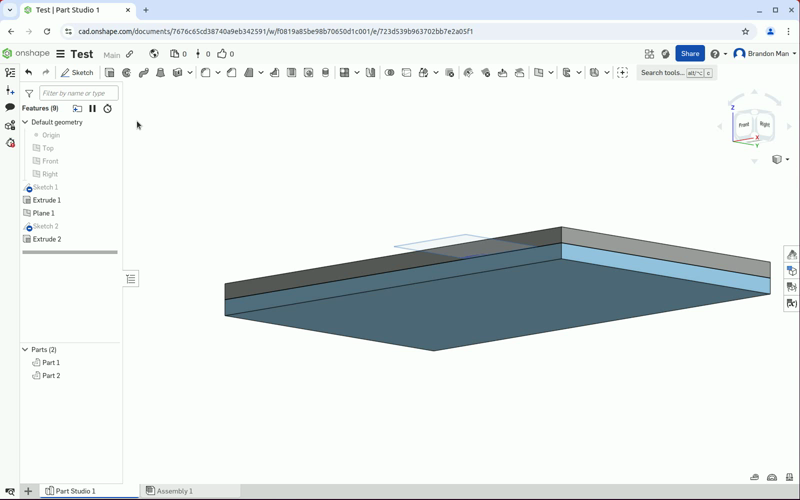
key(left, 3)
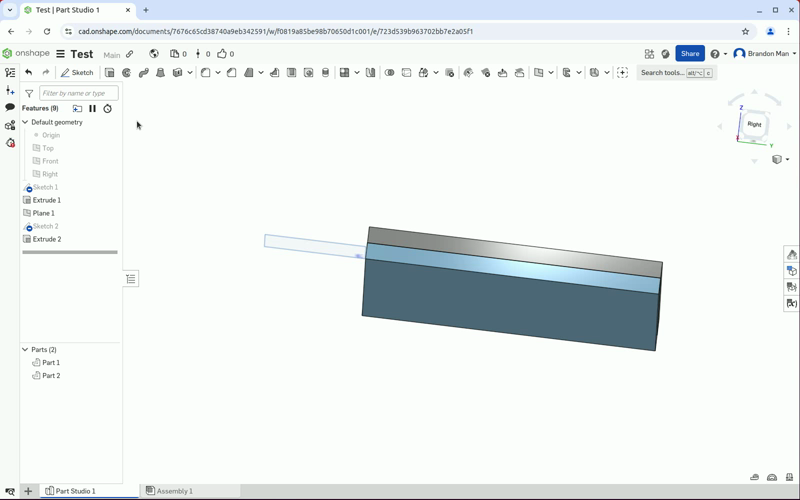
key(right, 3)
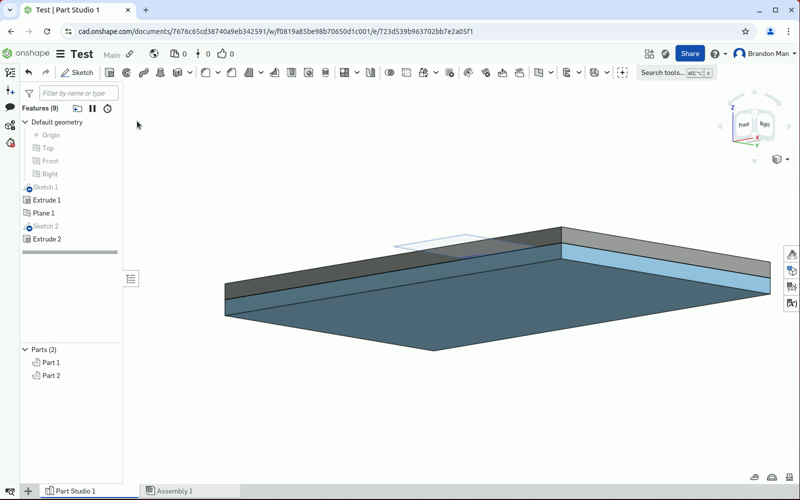
key(down, 3)
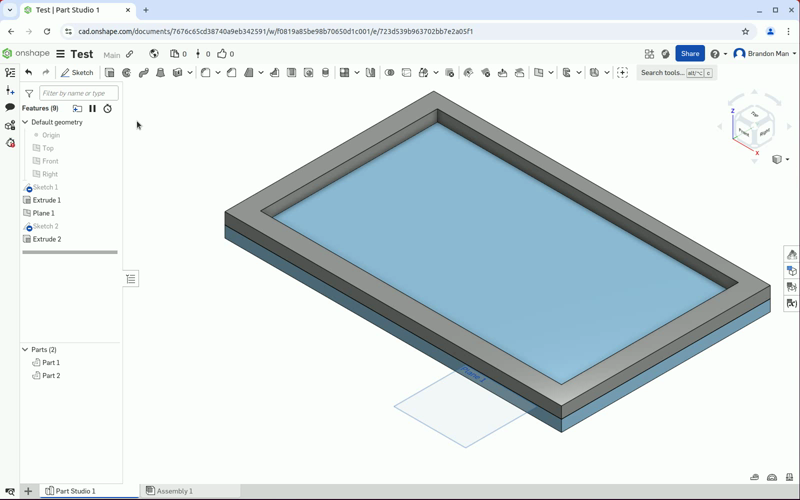
mouse_move(73, 189)
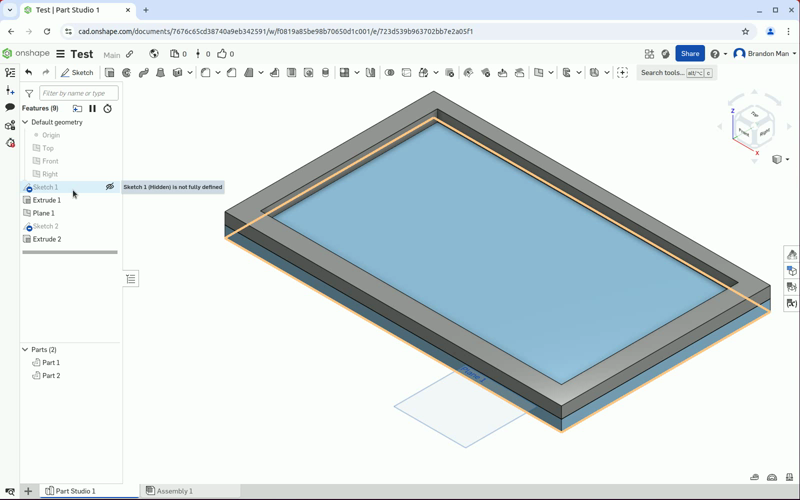
click(73, 189)